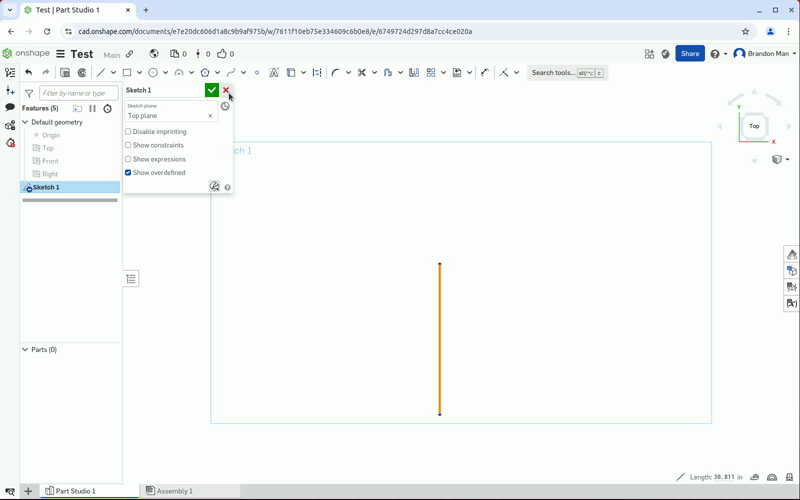
key(shift+h)
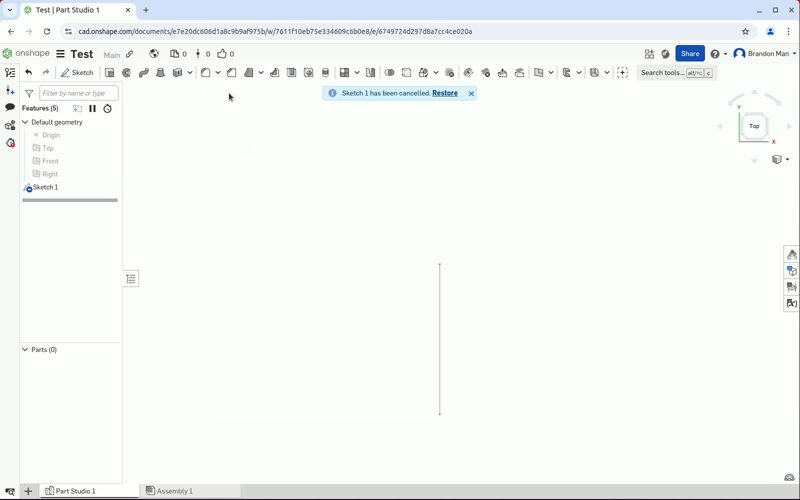
key(shift+s)
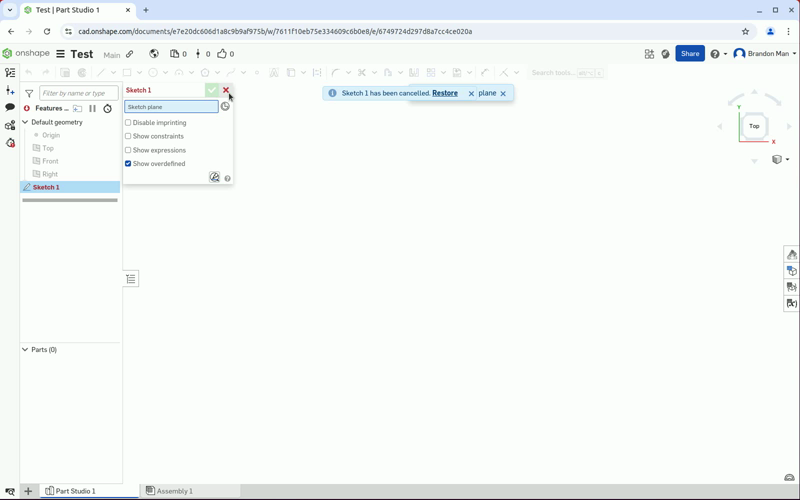
mouse_move(73, 150)
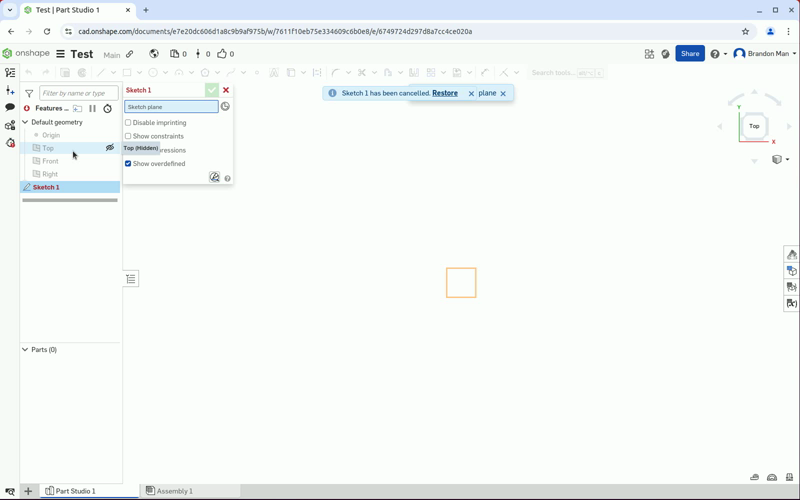
click(73, 150)
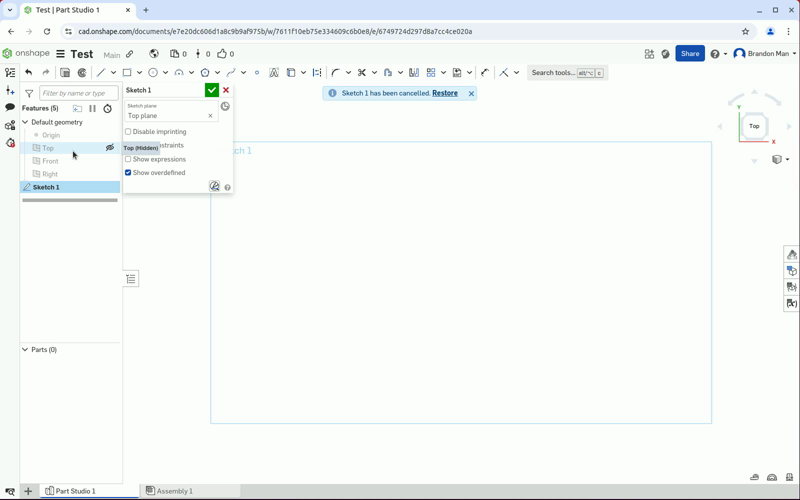
mouse_move(73, 352)
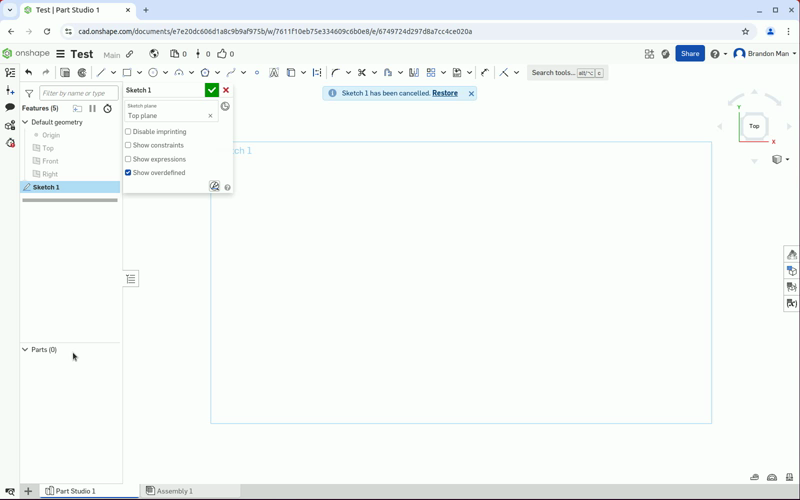
key(y)
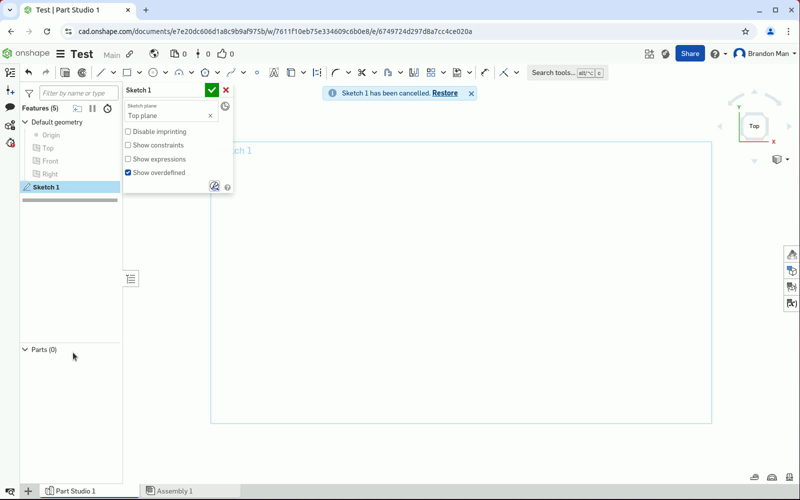
key(l)
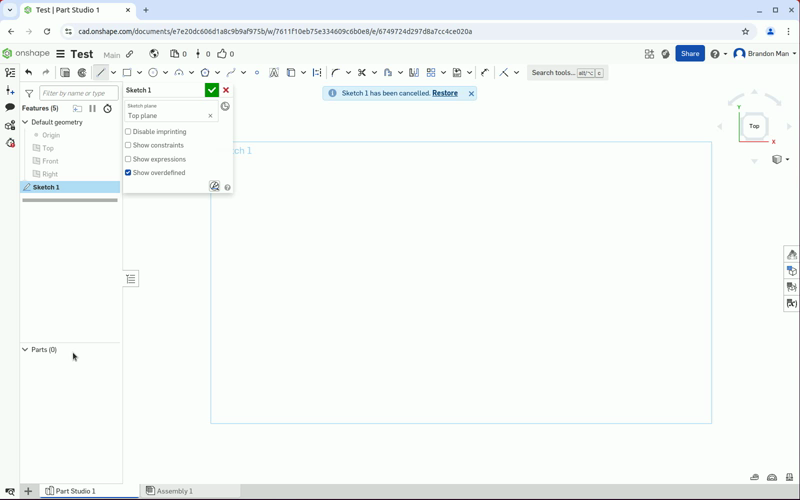
key_down(shift)
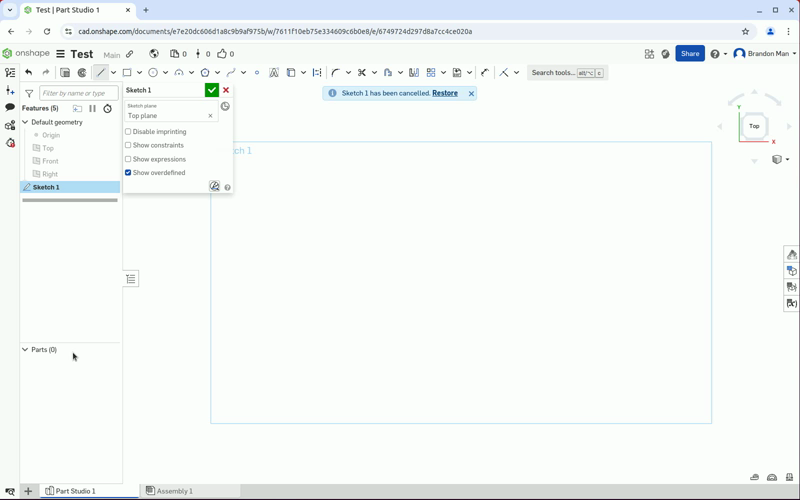
mouse_move(349, 282)
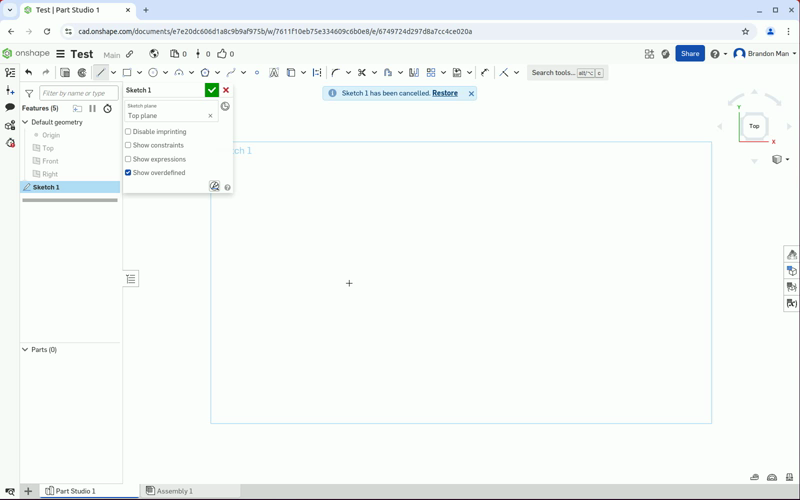
click(349, 282)
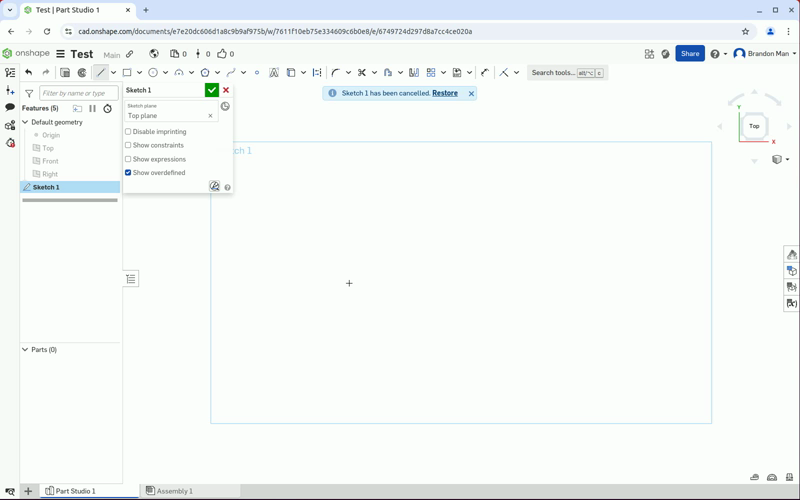
key_up(shift)
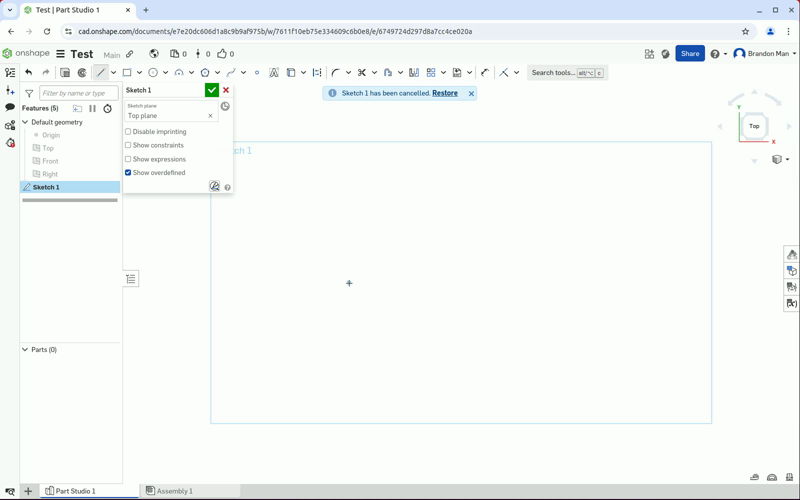
key_down(shift)
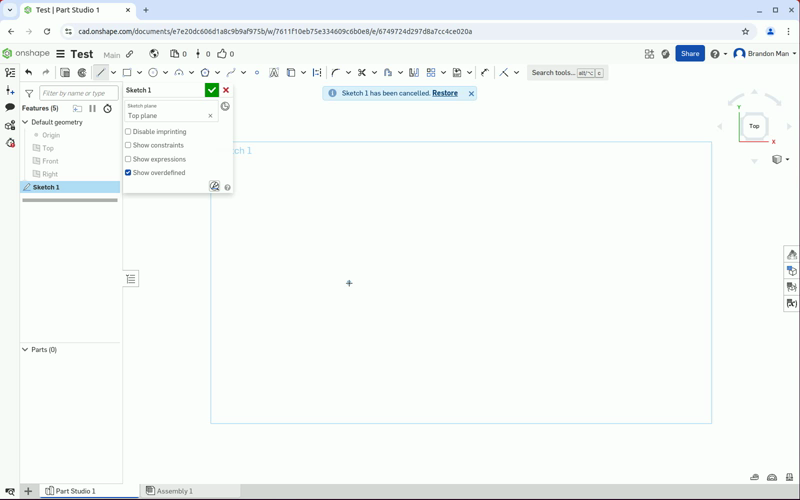
mouse_move(405, 378)
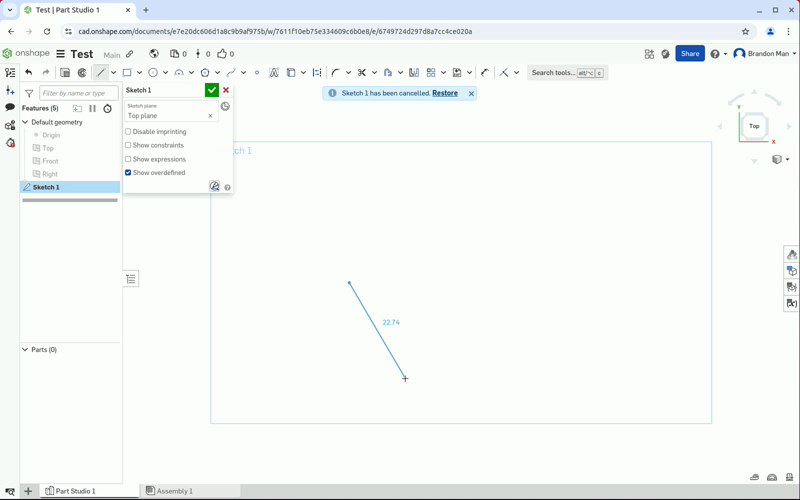
click(405, 378)
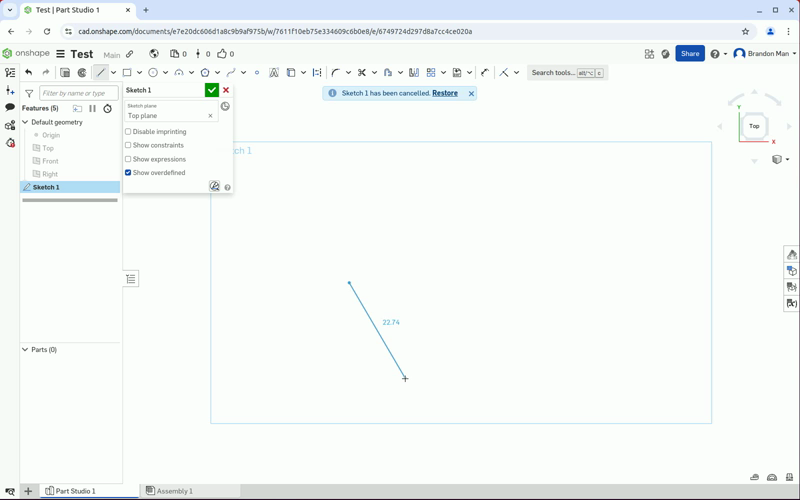
key_up(shift)
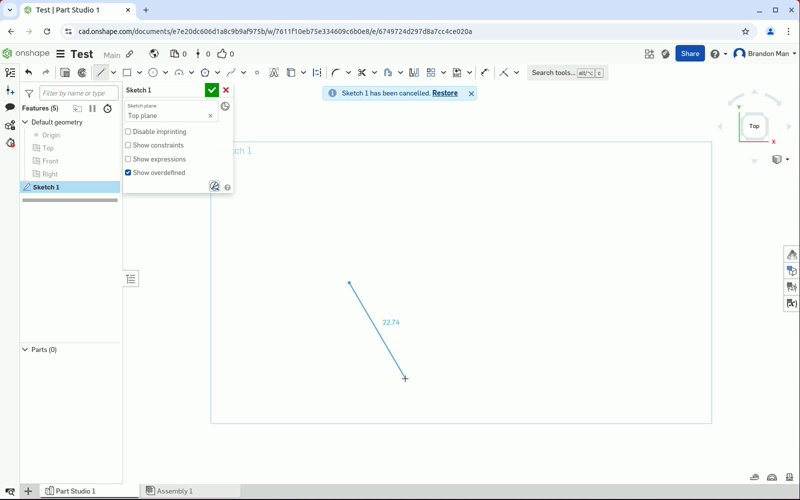
key_down(shift)
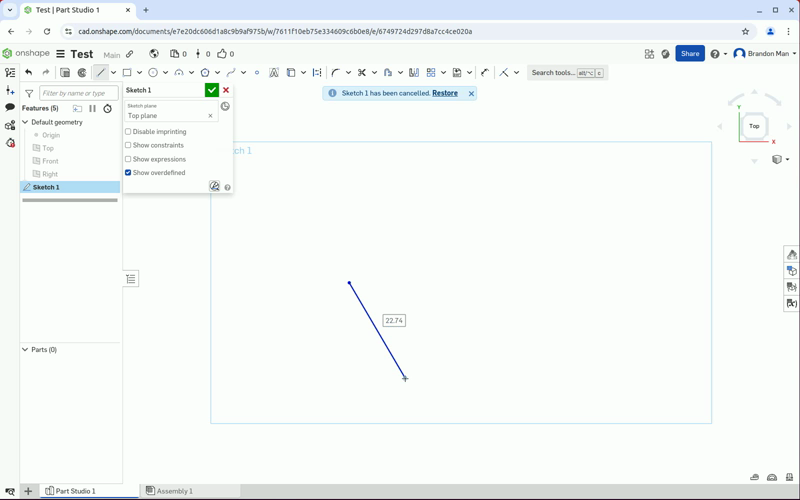
mouse_move(514, 378)
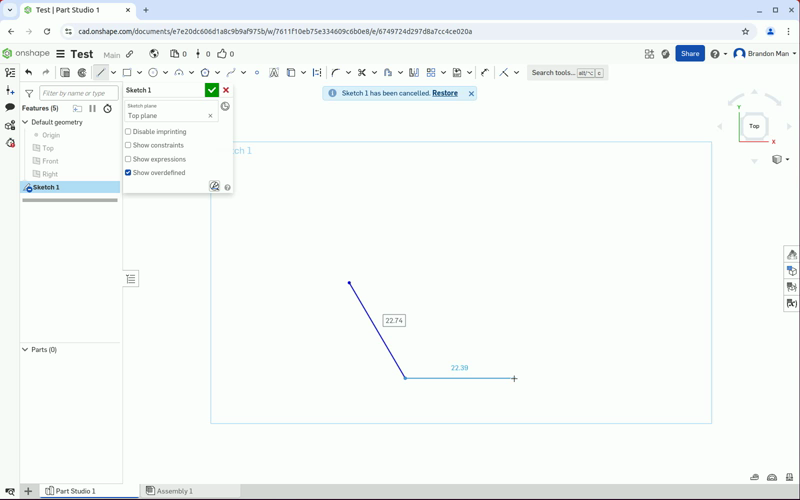
click(514, 378)
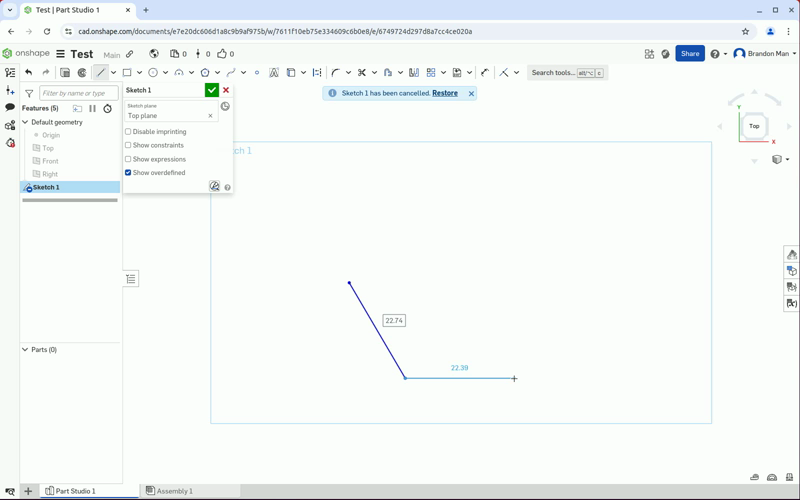
key_up(shift)
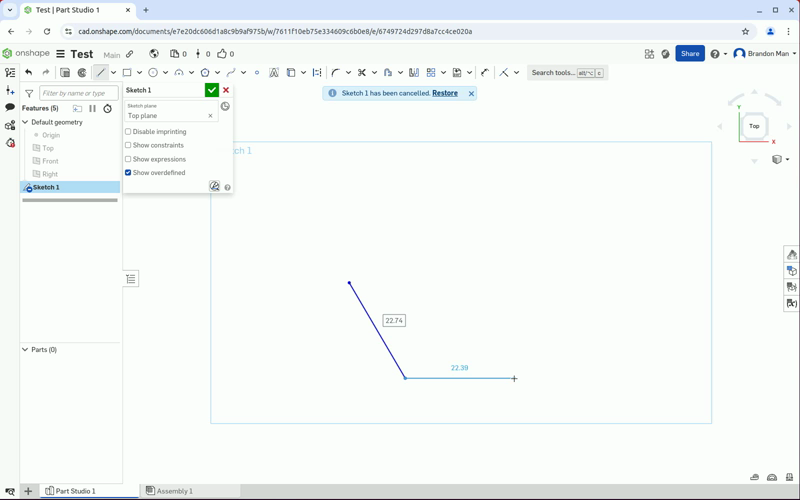
key_down(shift)
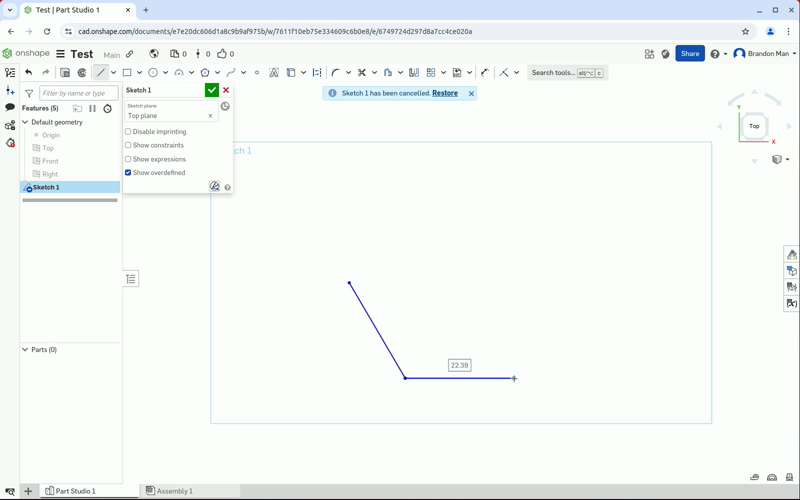
mouse_move(569, 282)
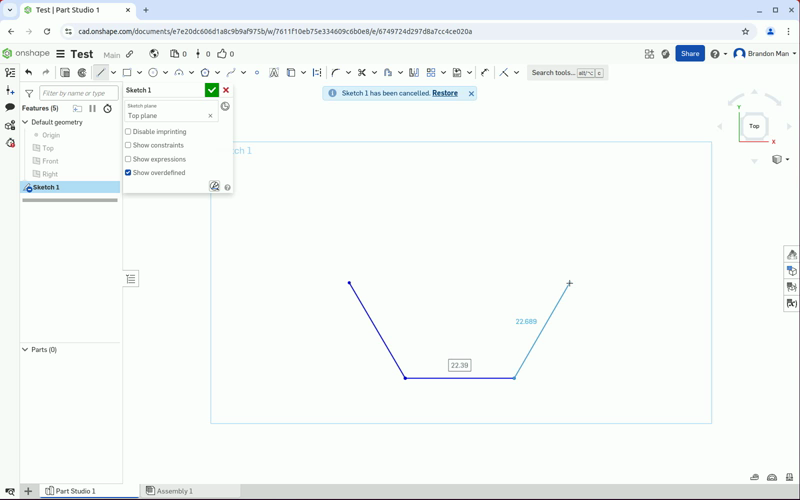
click(569, 282)
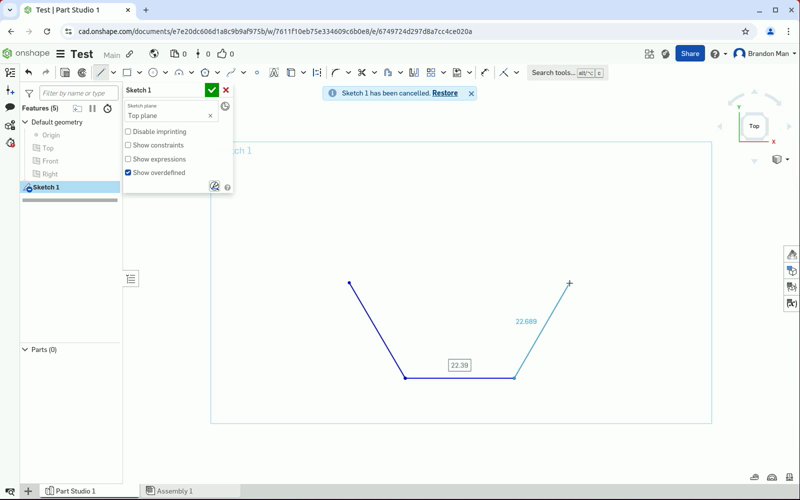
key_up(shift)
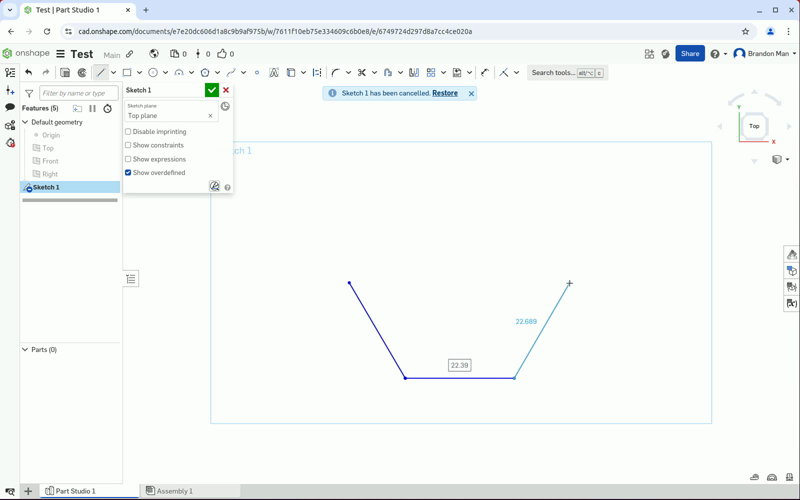
key_down(shift)
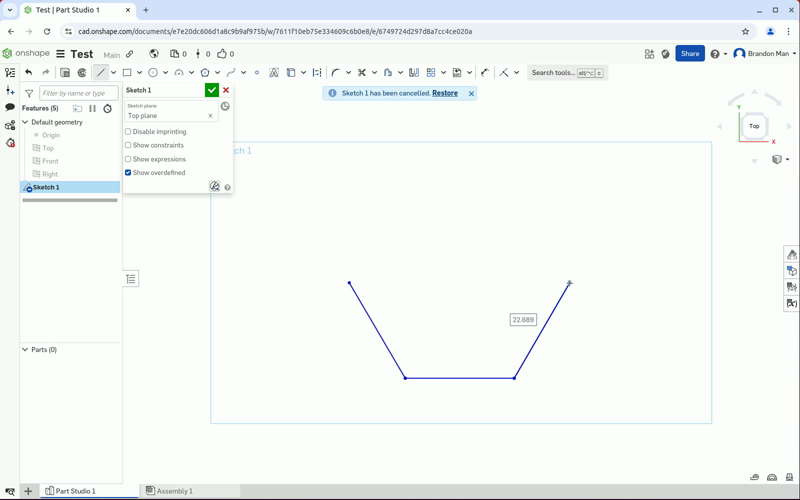
mouse_move(514, 187)
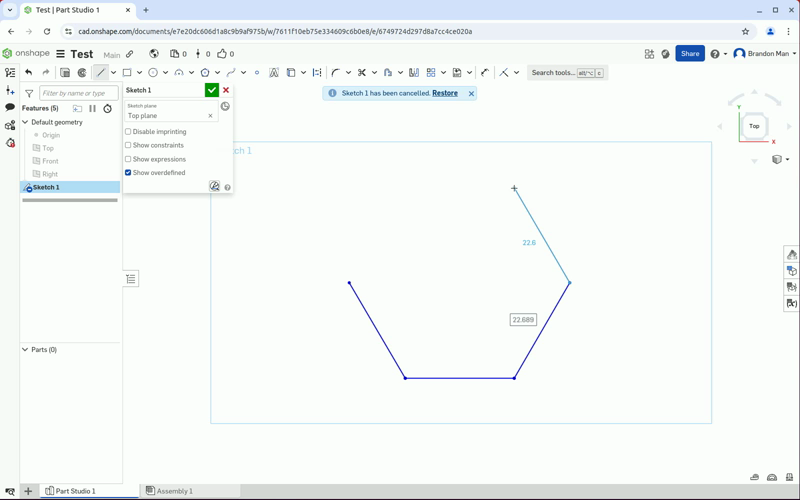
click(514, 187)
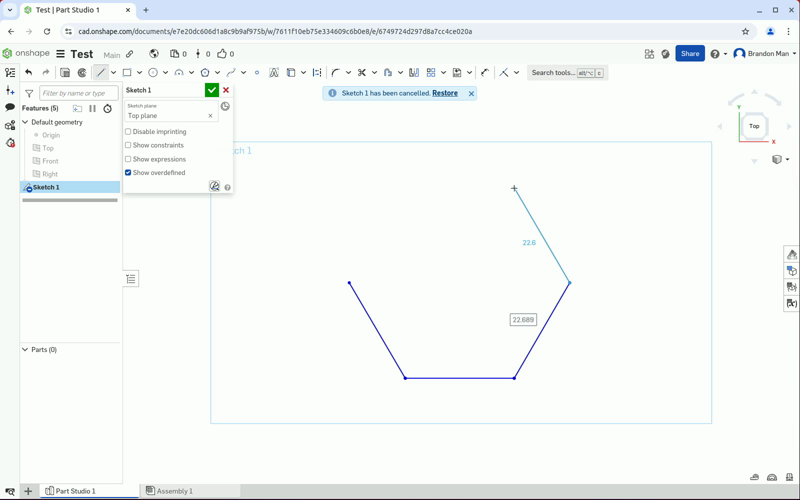
key_up(shift)
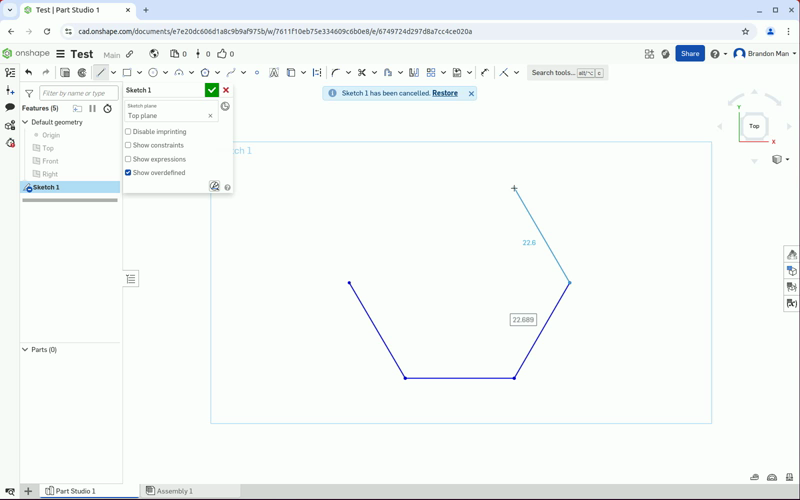
key_down(shift)
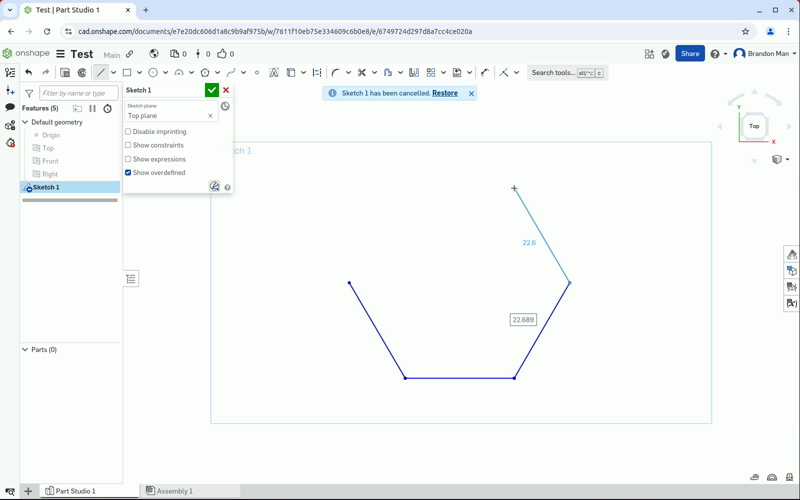
mouse_move(405, 187)
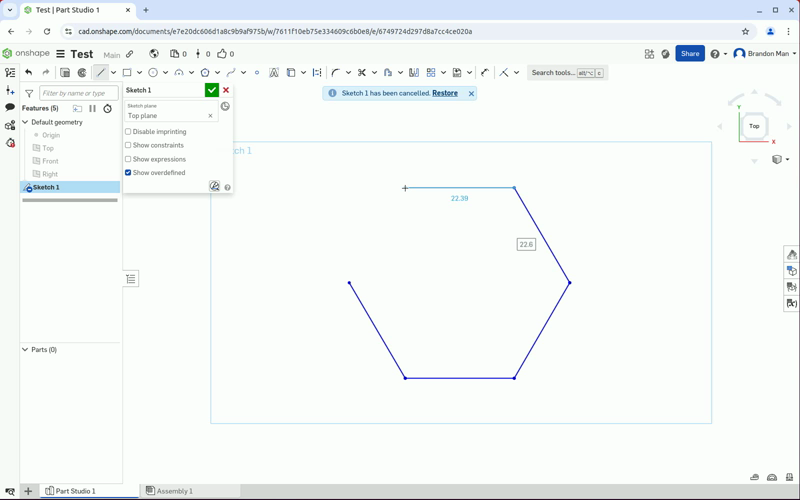
click(405, 187)
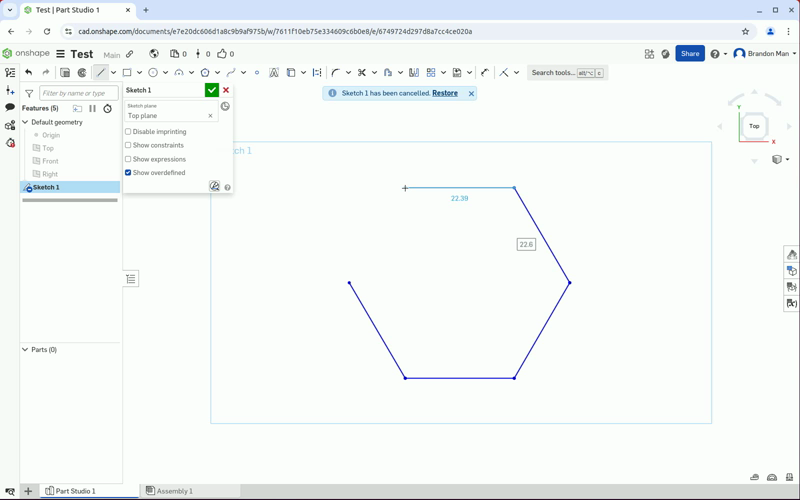
key_up(shift)
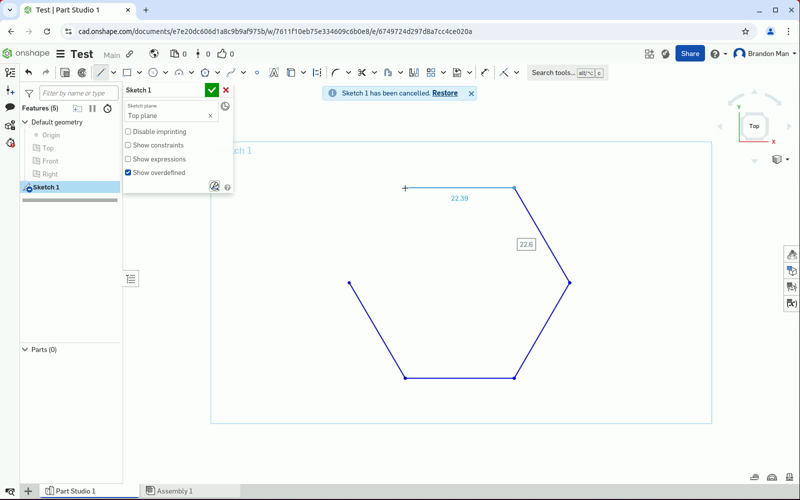
key_down(shift)
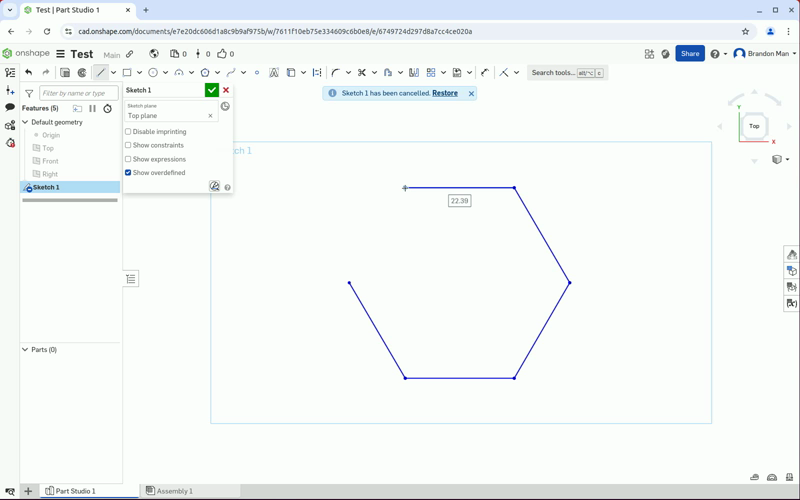
mouse_move(349, 282)
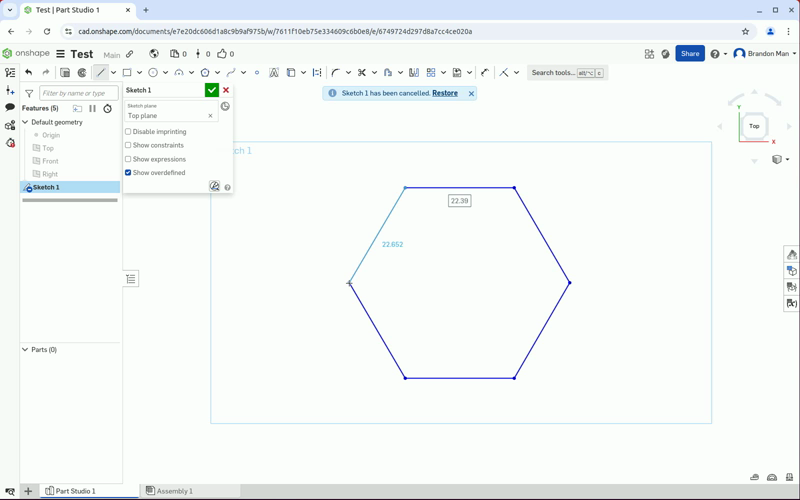
key_up(shift)
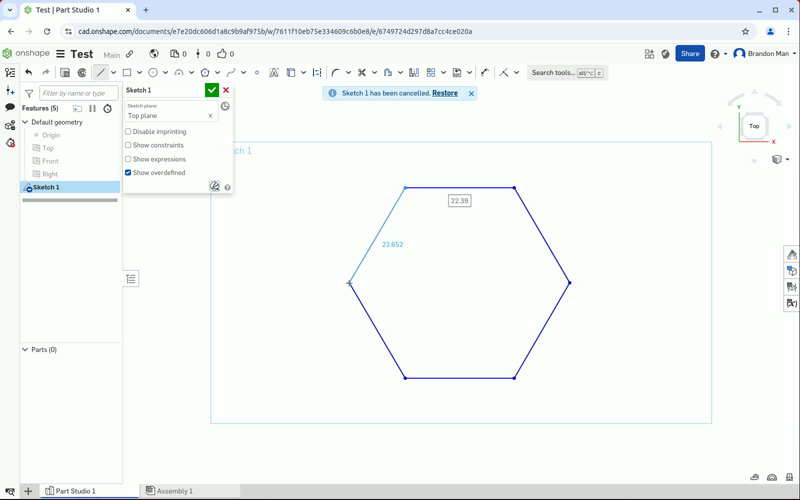
click(349, 282)
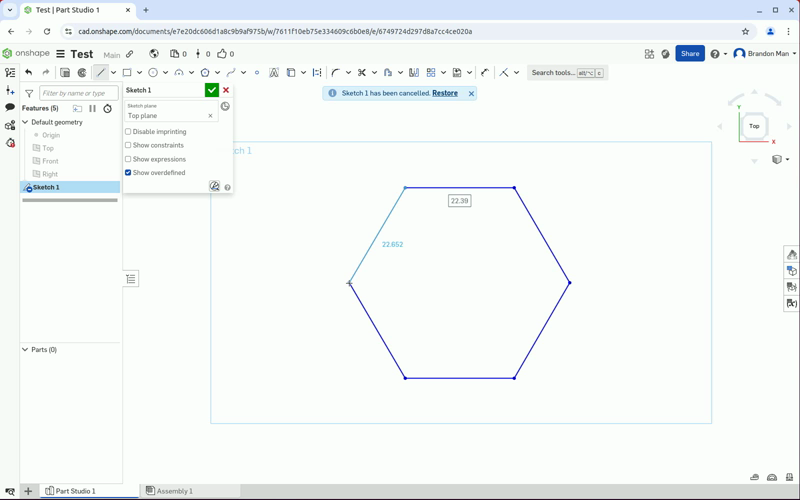
key(esc)
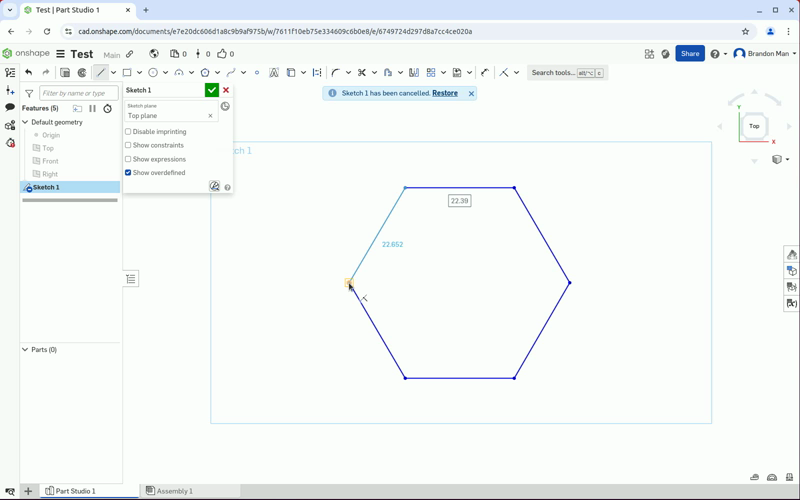
mouse_move(473, 327)
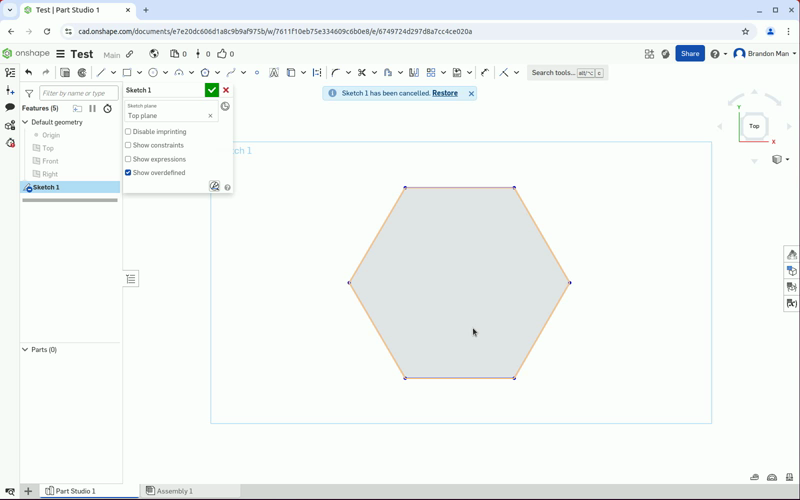
click(473, 327)
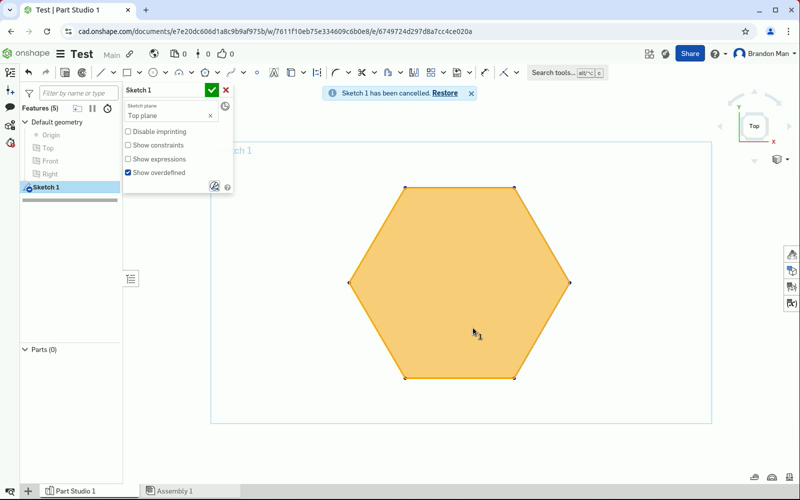
mouse_move(73, 352)
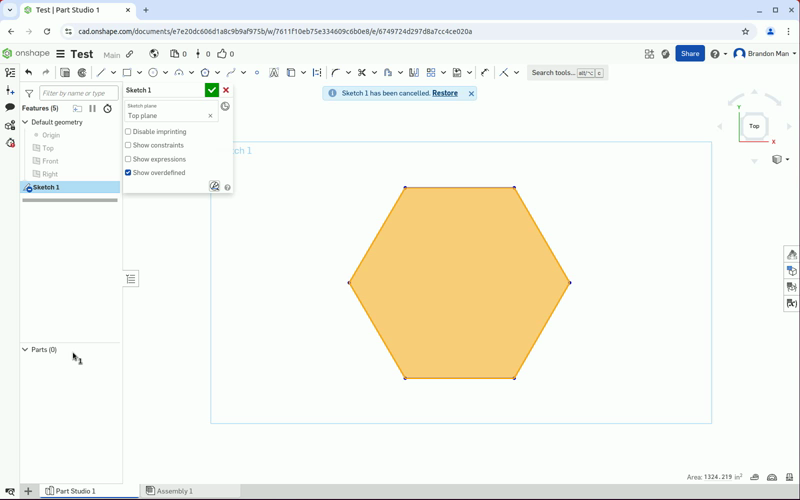
key(shift+y)
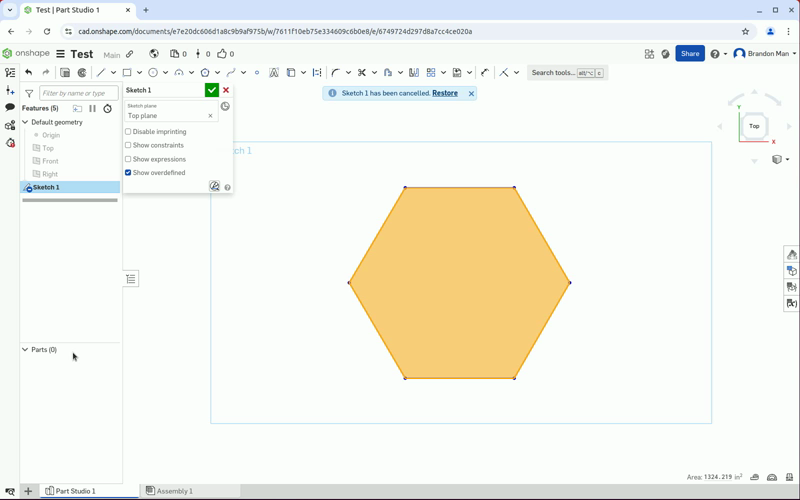
key(shift+e)
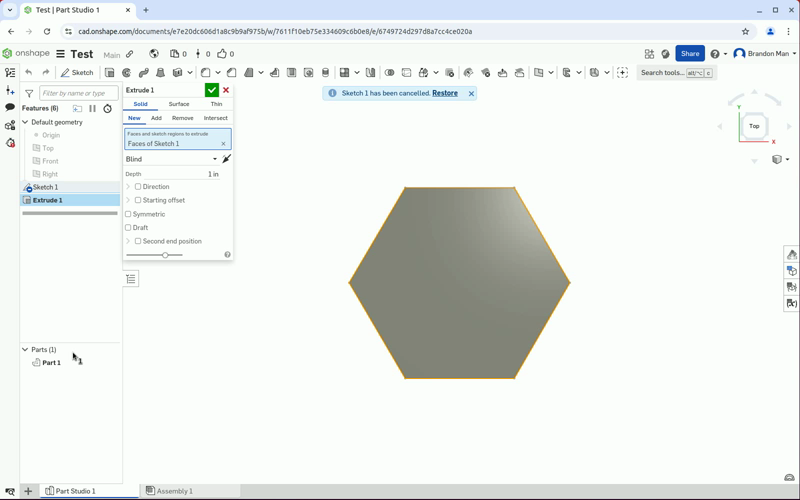
mouse_move(143, 106)
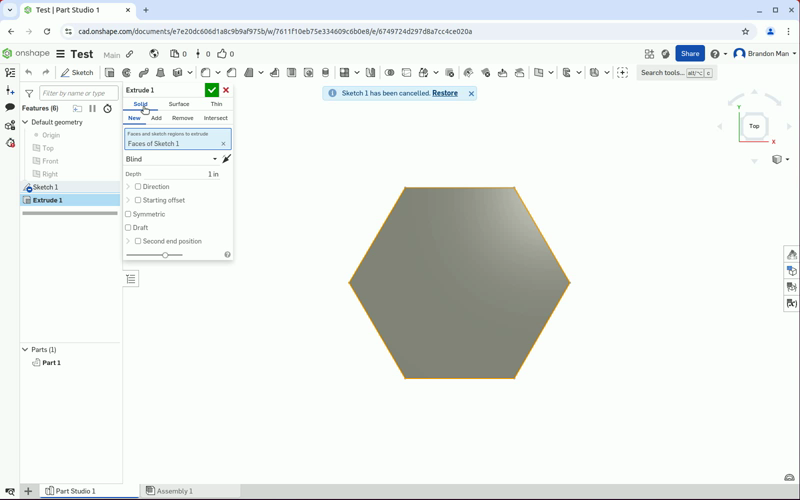
click(143, 106)
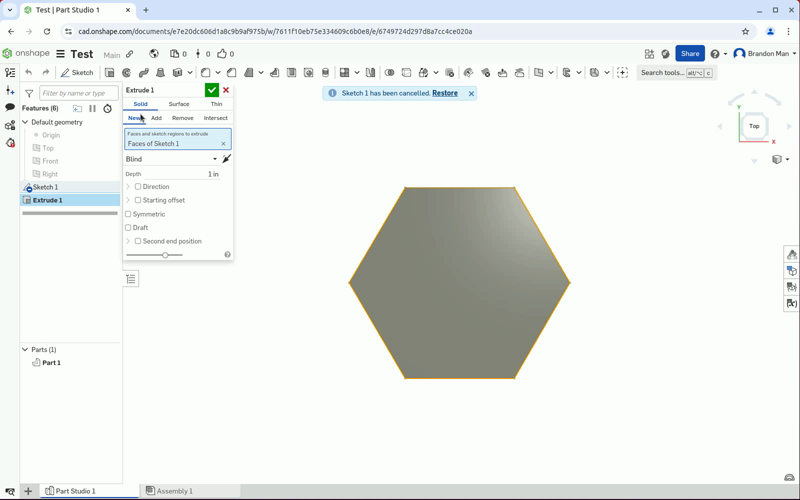
mouse_move(137, 120)
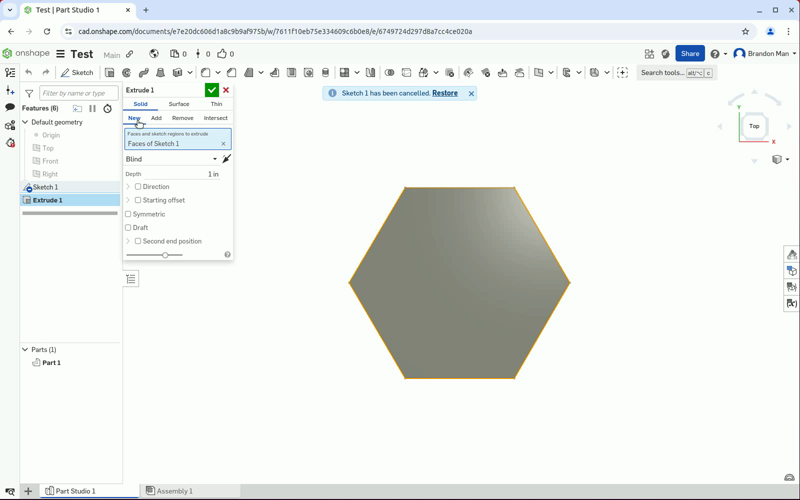
click(137, 120)
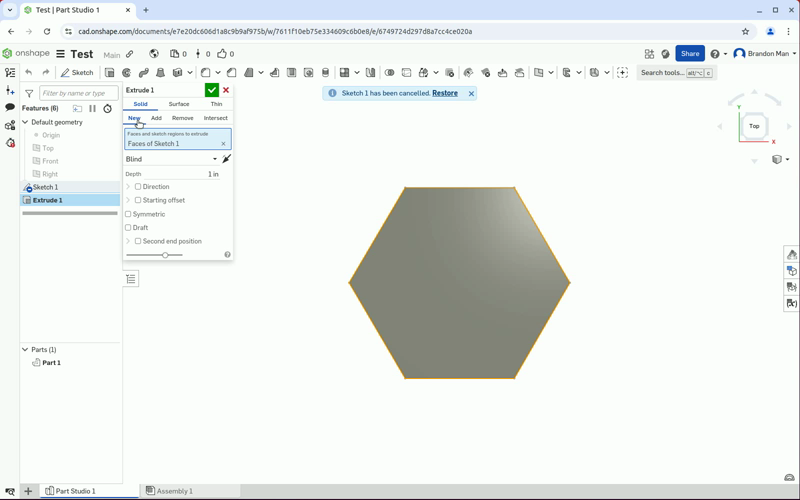
key(tab, 4)
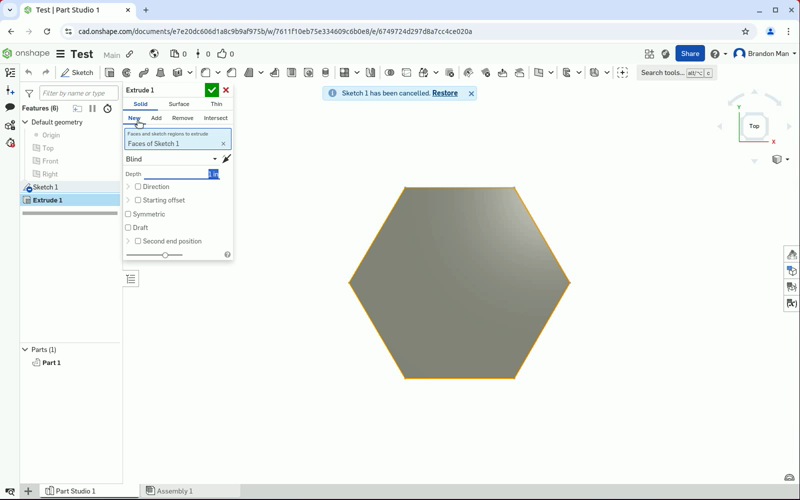
text(15.405)
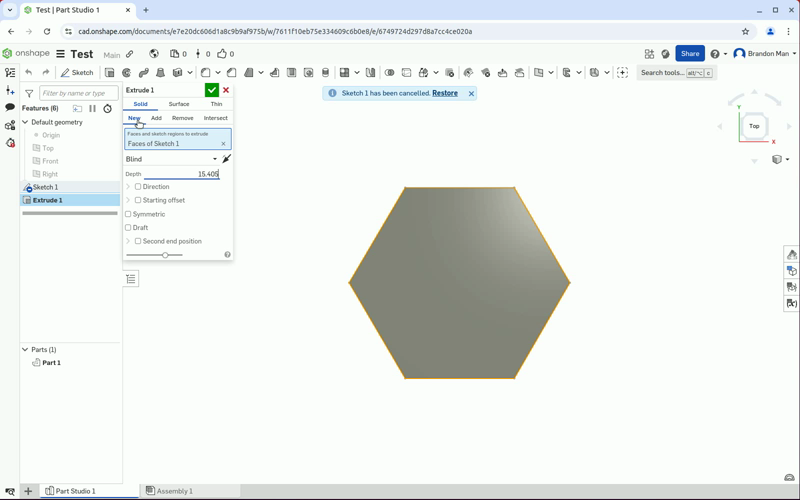
key(enter)
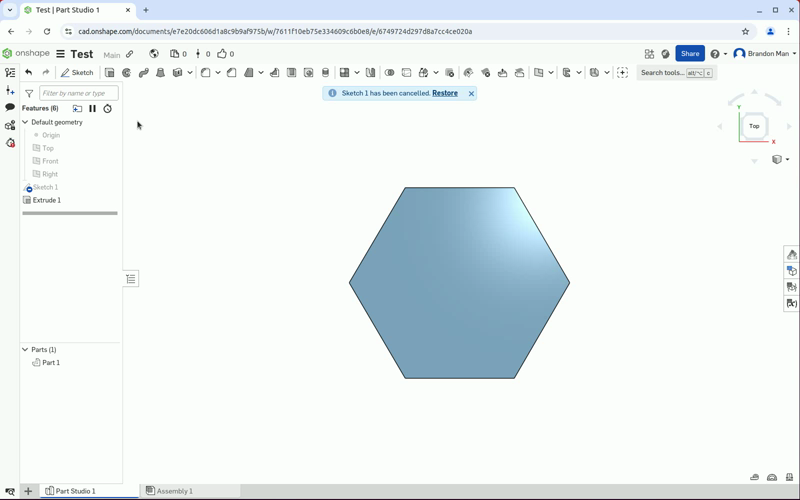
key(shift+h)
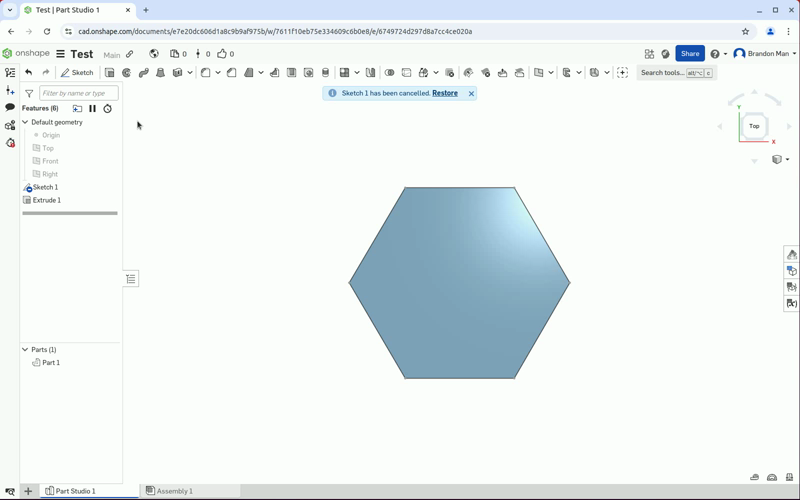
key(shift+h)
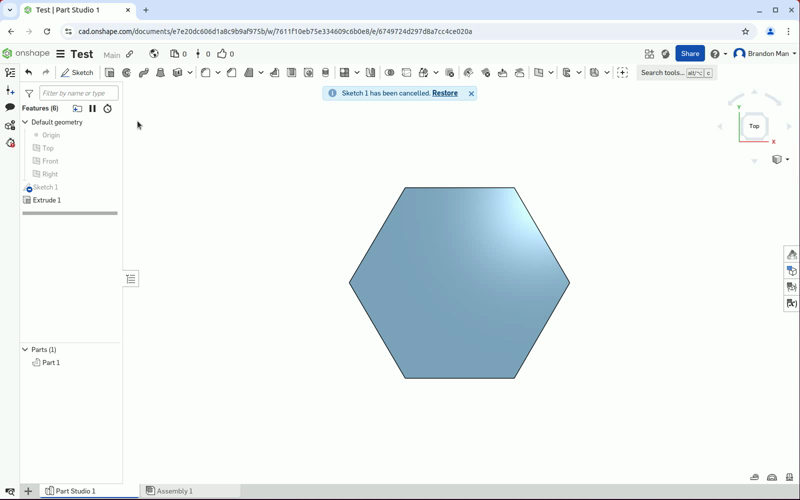
mouse_move(73, 189)
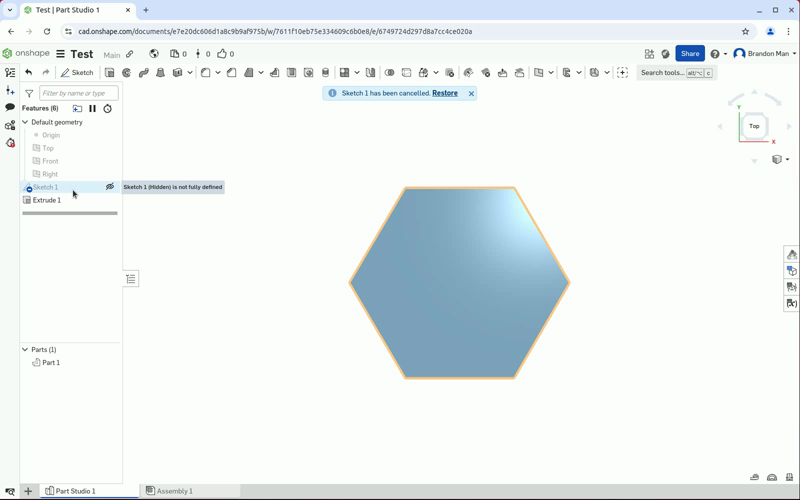
click(73, 189)
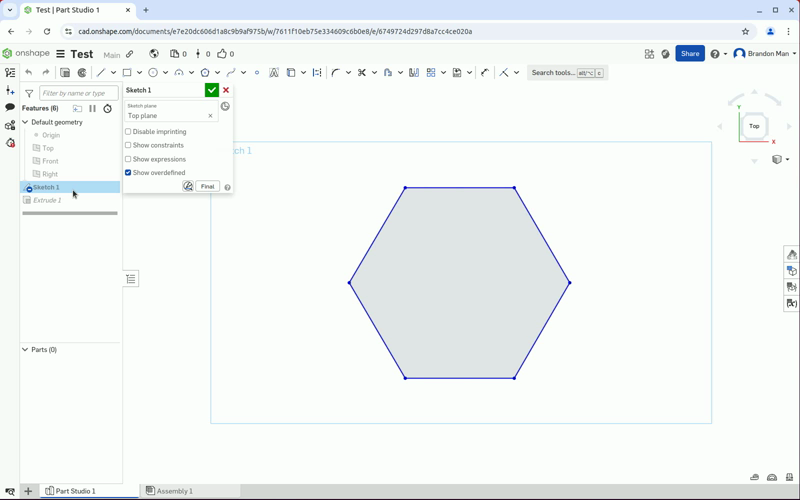
mouse_move(229, 92)
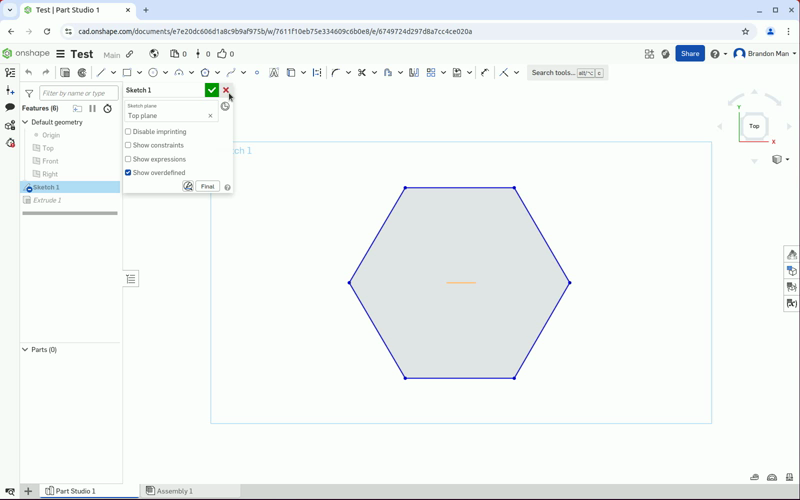
click(229, 92)
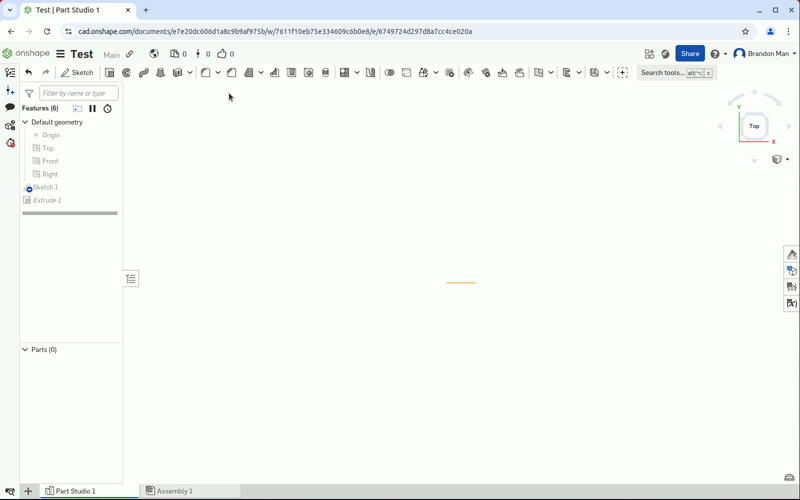
mouse_move(541, 75)
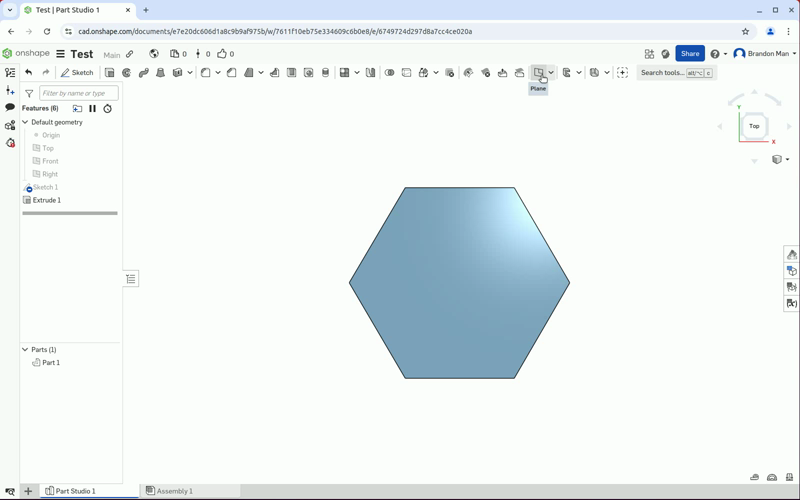
click(541, 75)
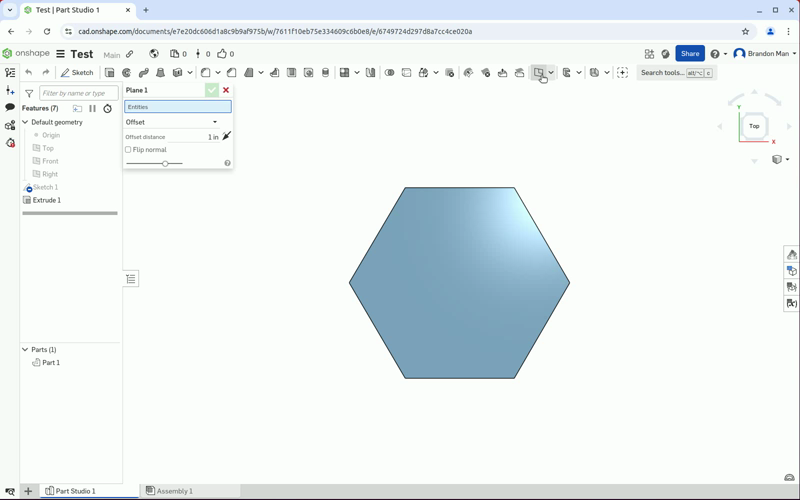
mouse_move(73, 150)
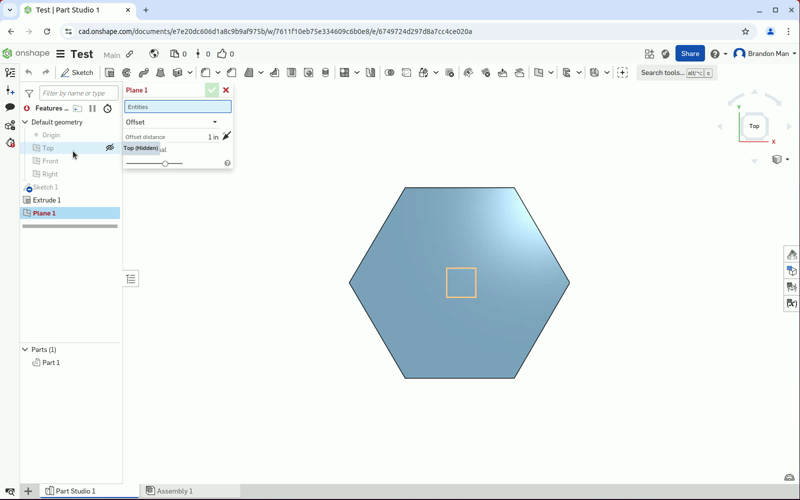
click(73, 150)
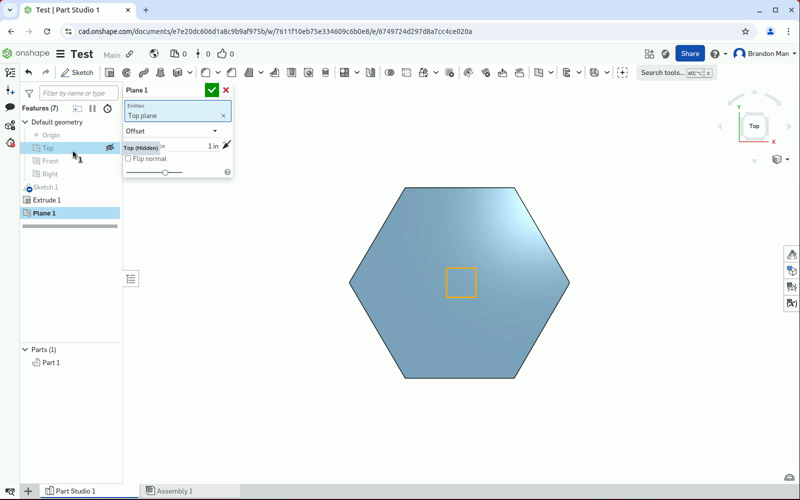
key(tab, 2)
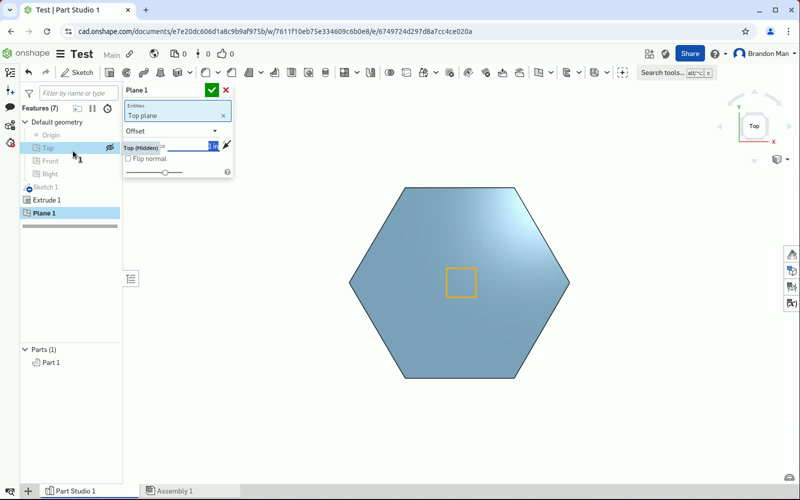
text(15.405)
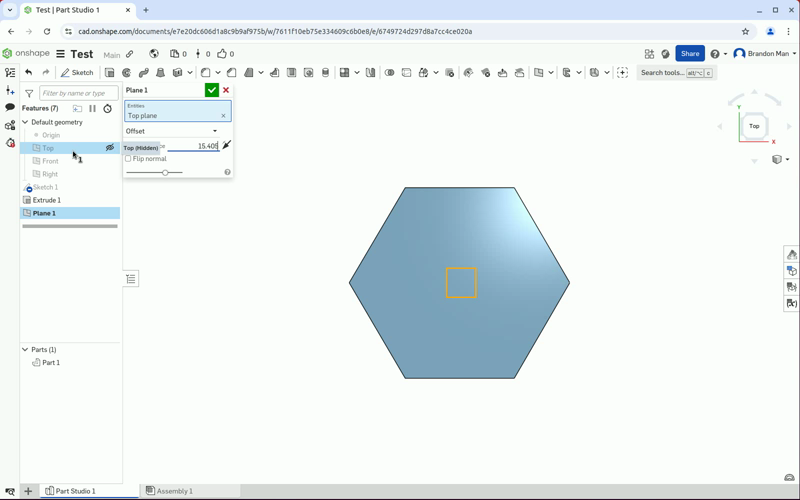
key(enter, 2)
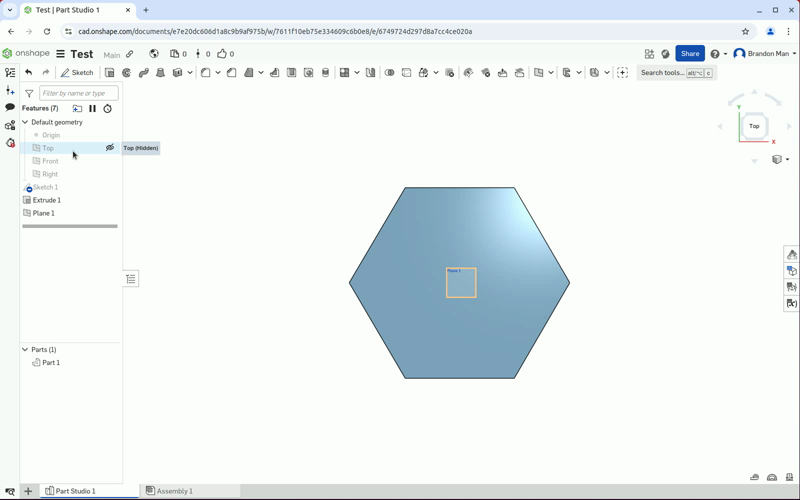
key(shift+s)
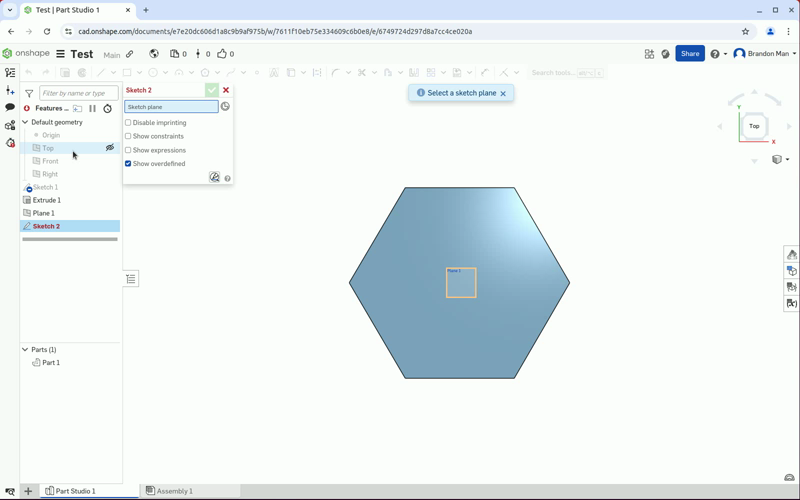
mouse_move(73, 215)
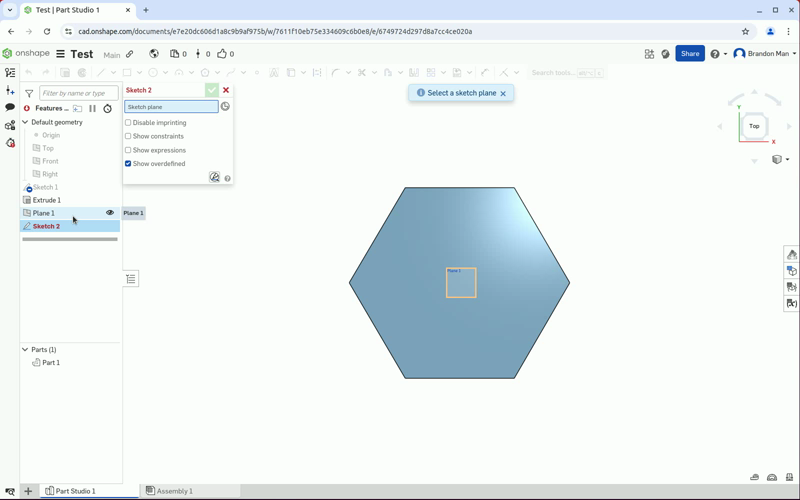
click(73, 215)
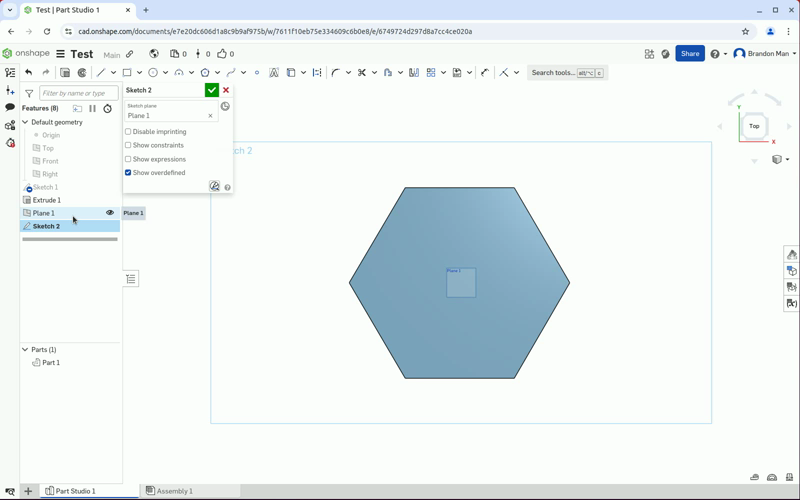
mouse_move(73, 352)
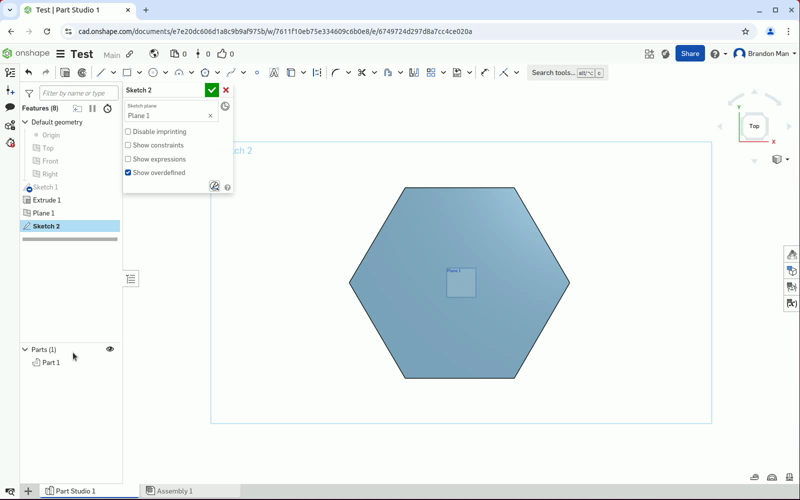
key(y)
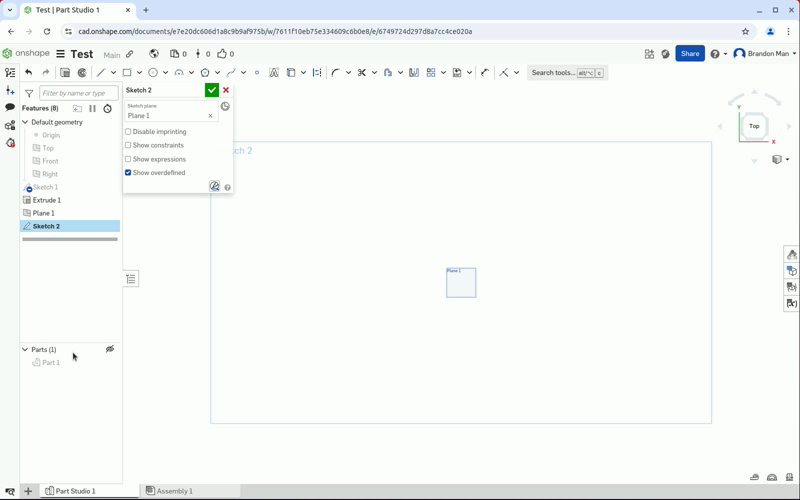
key(c)
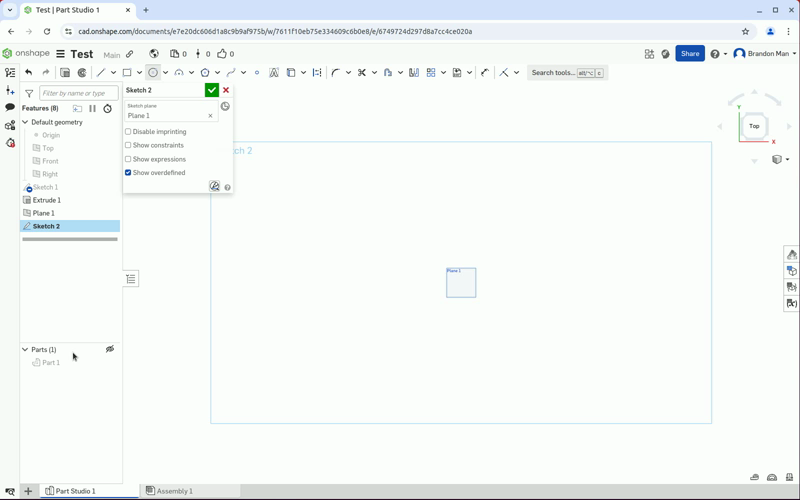
key_down(shift)
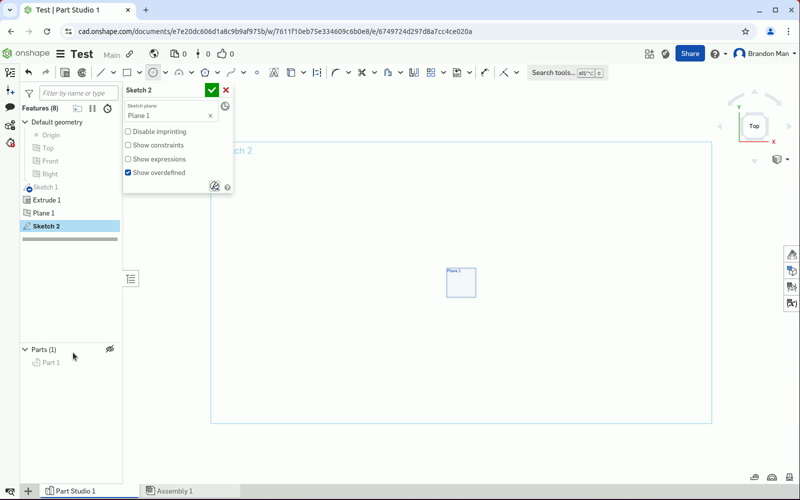
mouse_move(461, 282)
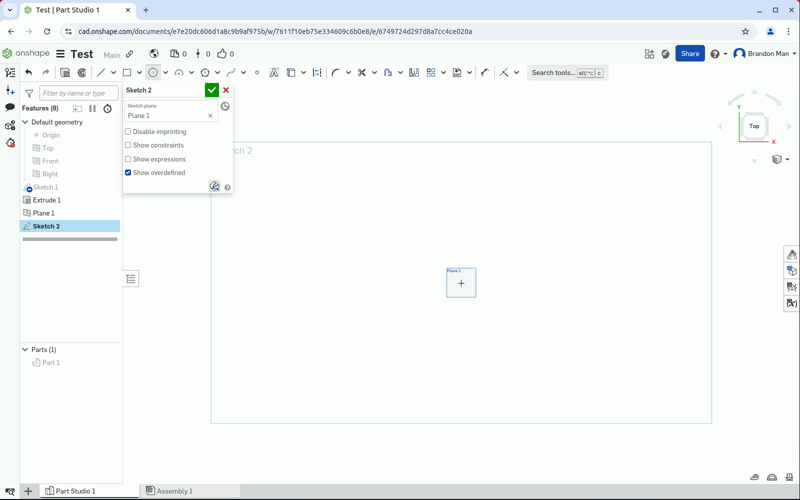
click(461, 282)
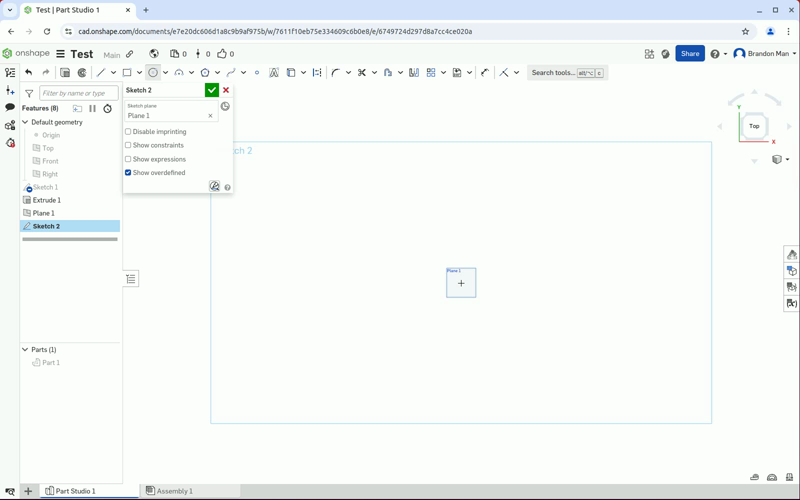
key_up(shift)
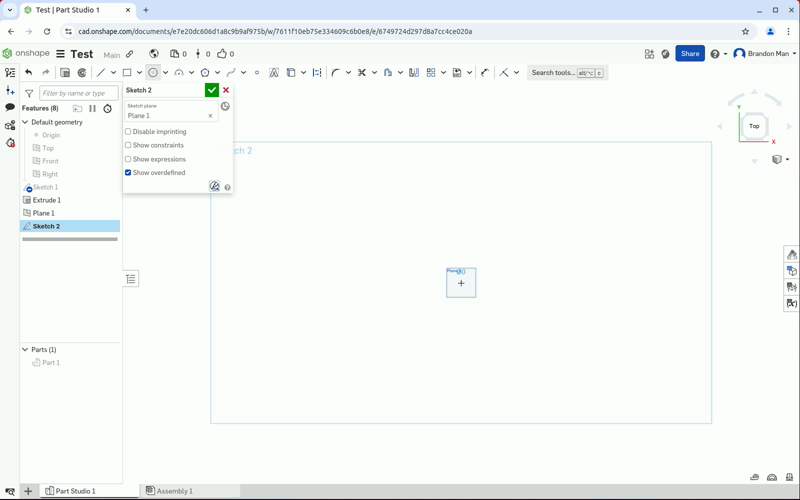
mouse_move(552, 282)
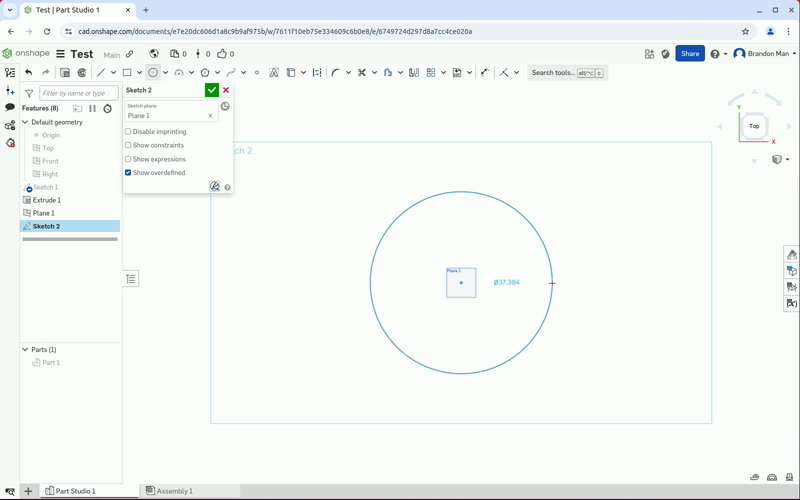
click(552, 282)
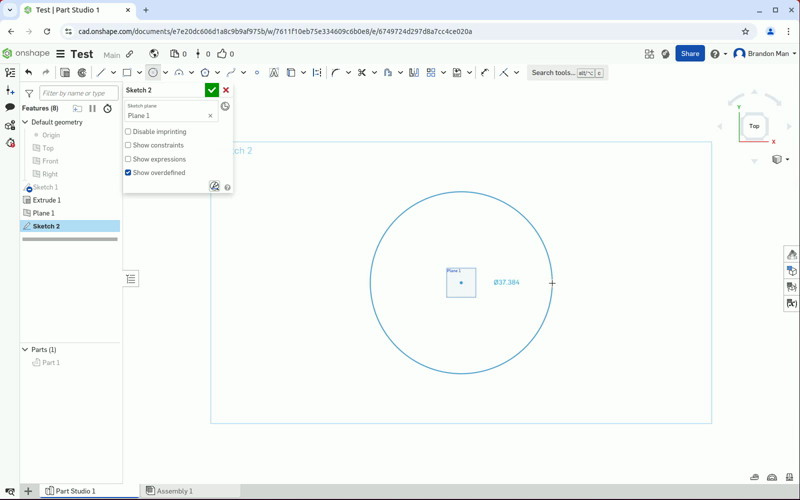
key(esc)
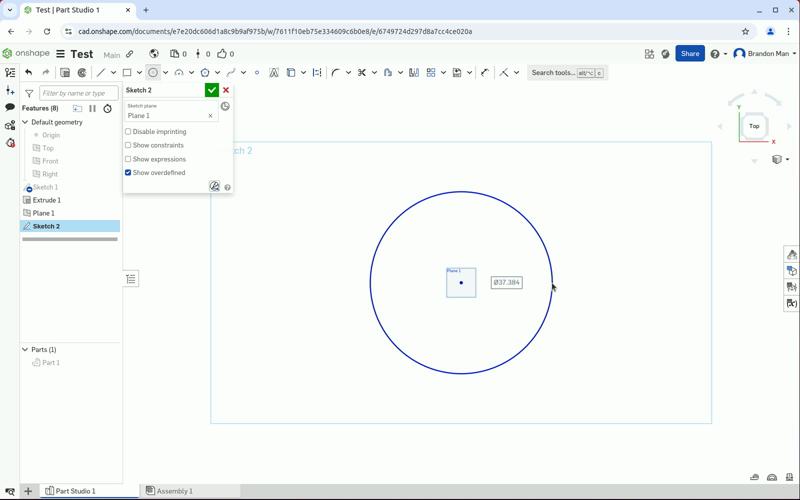
mouse_move(487, 246)
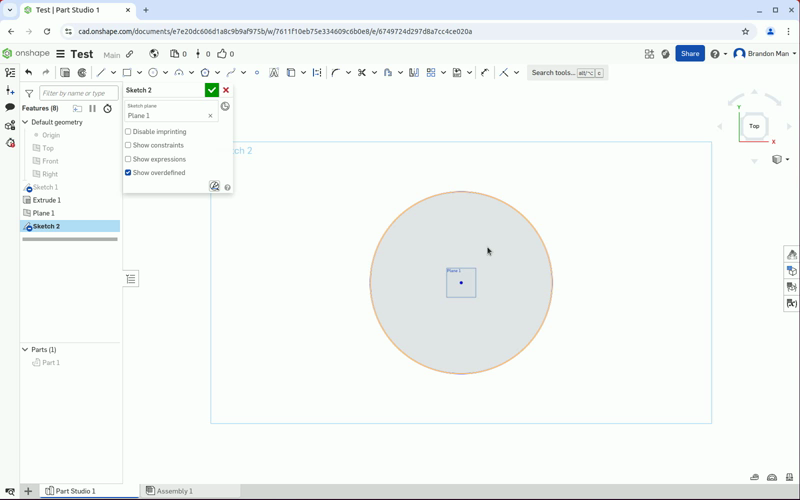
click(487, 246)
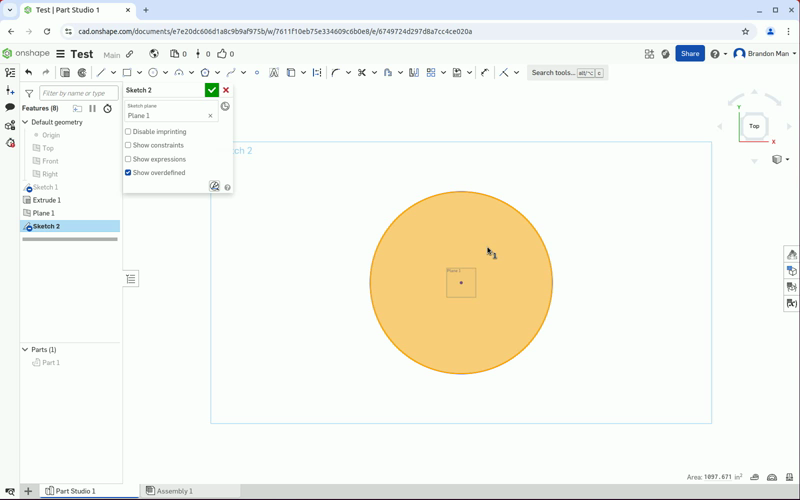
mouse_move(73, 352)
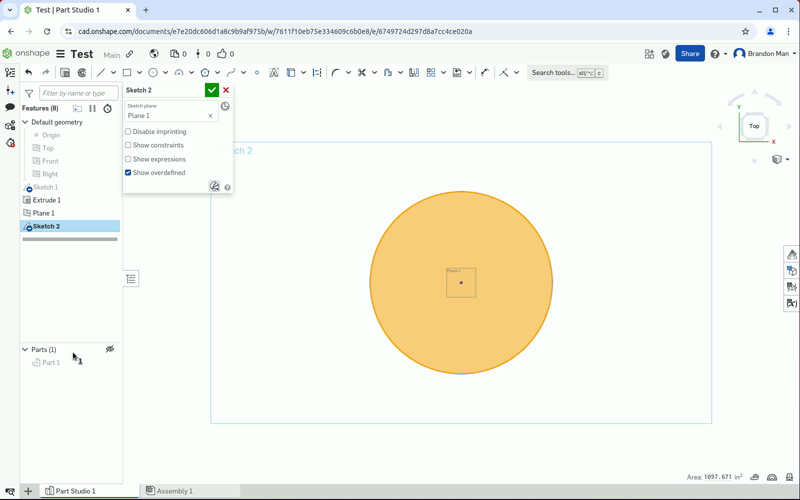
key(shift+y)
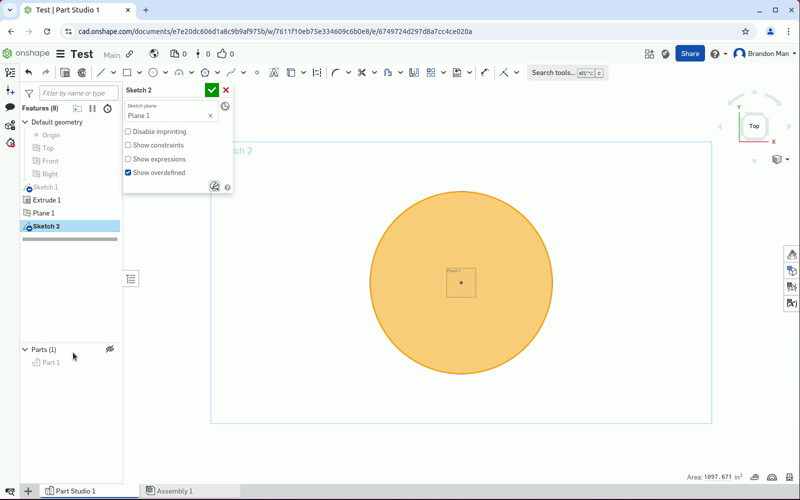
key(shift+e)
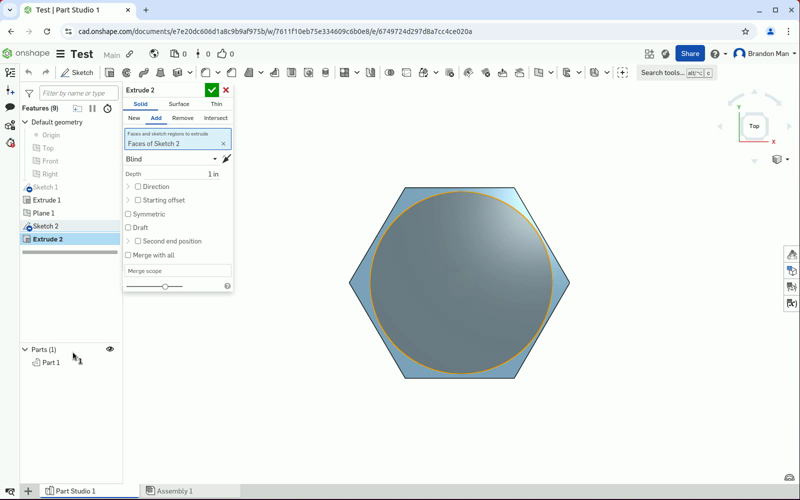
mouse_move(143, 106)
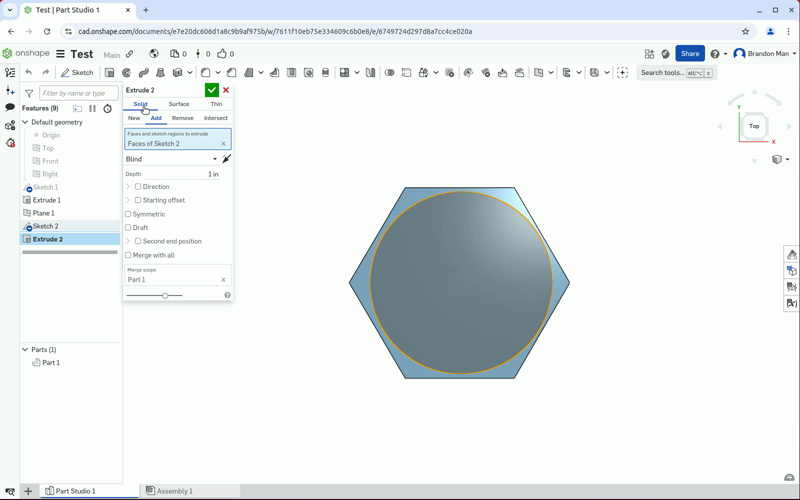
click(143, 106)
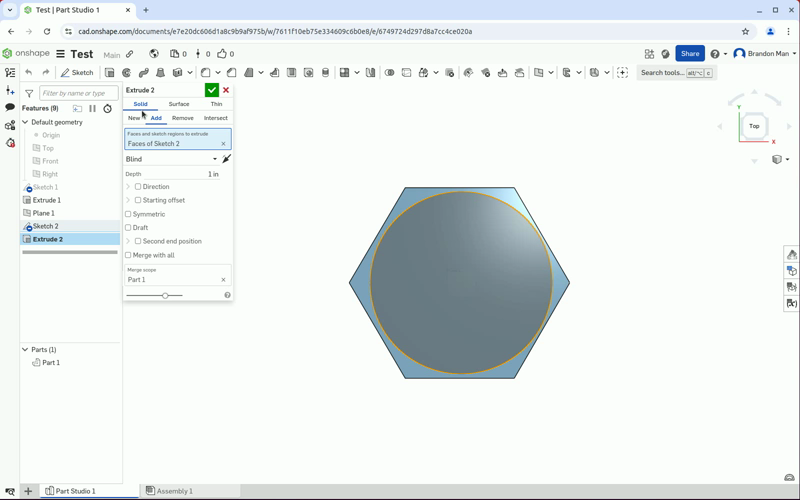
mouse_move(137, 120)
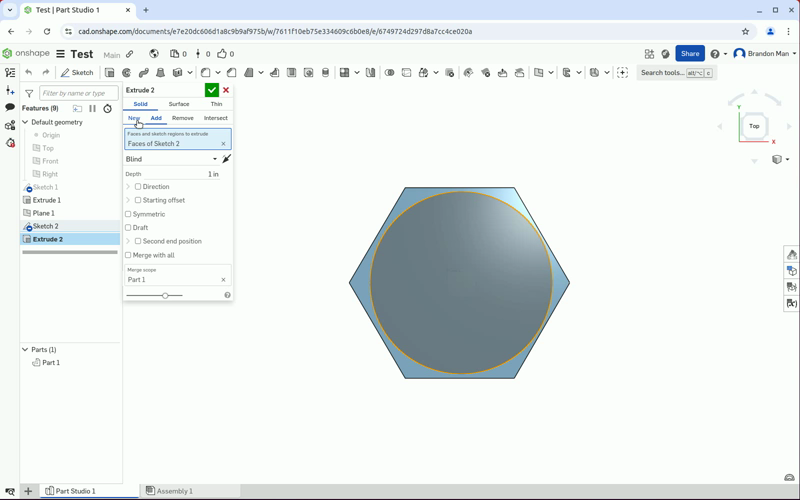
click(137, 120)
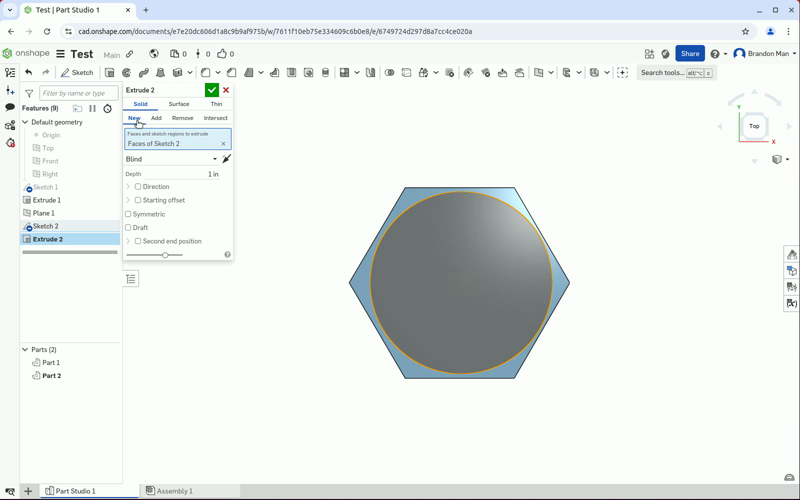
key(tab, 4)
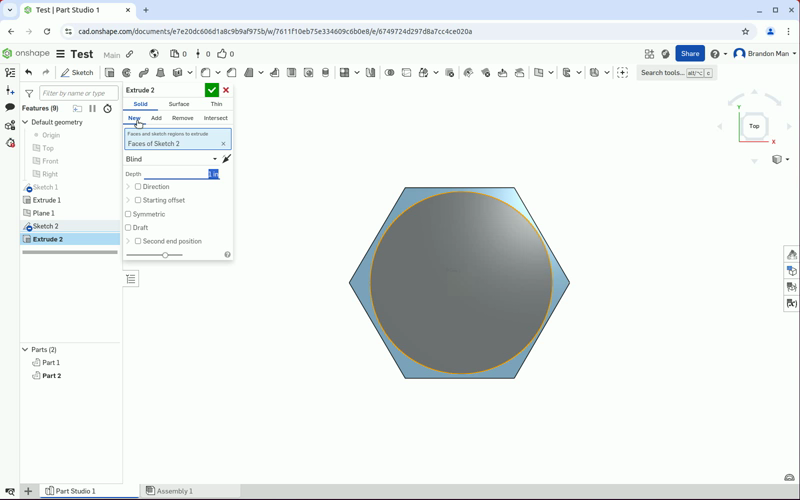
text(7.703)
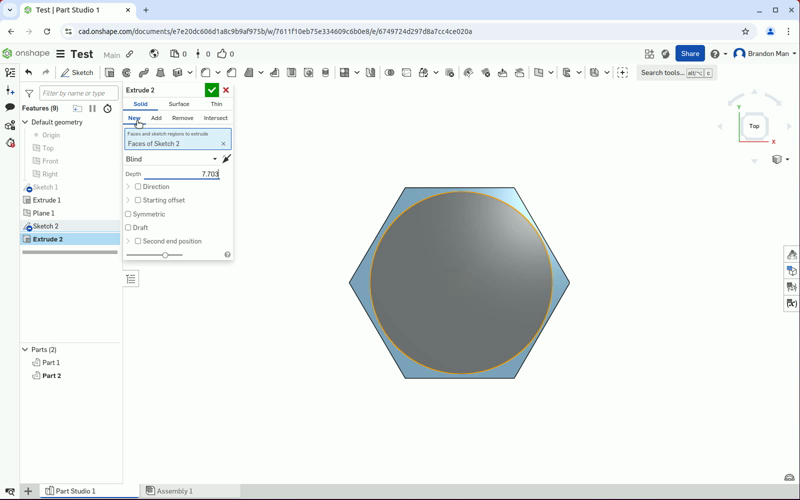
key(enter)
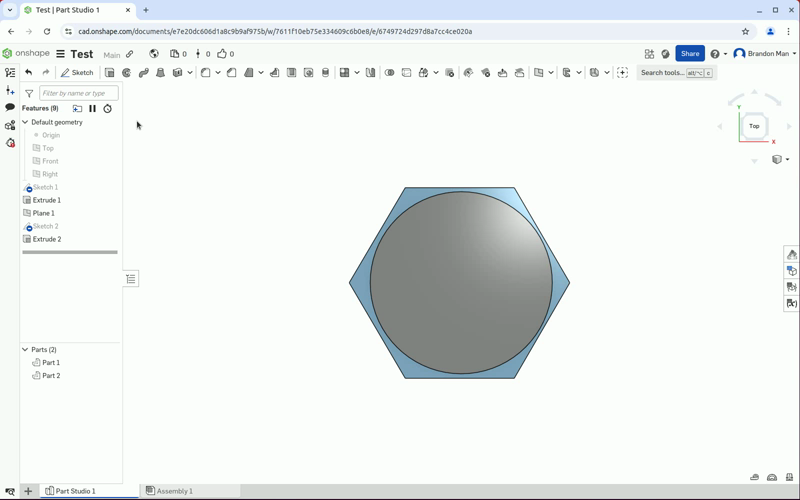
key(shift+h)
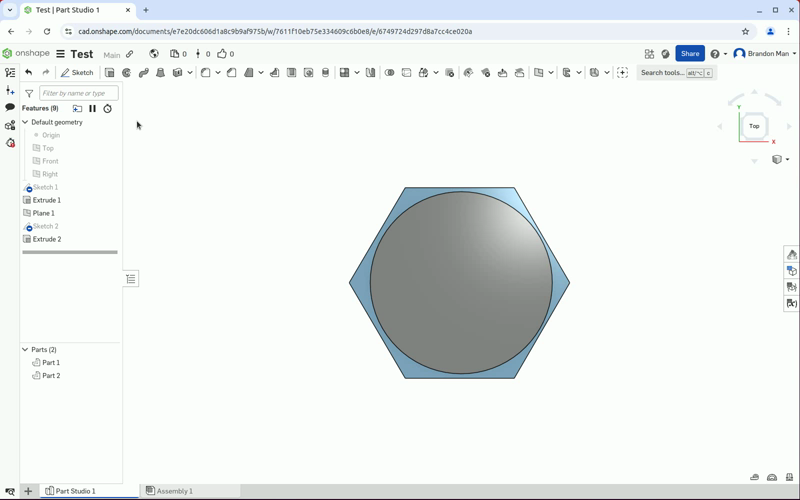
key(shift+h)
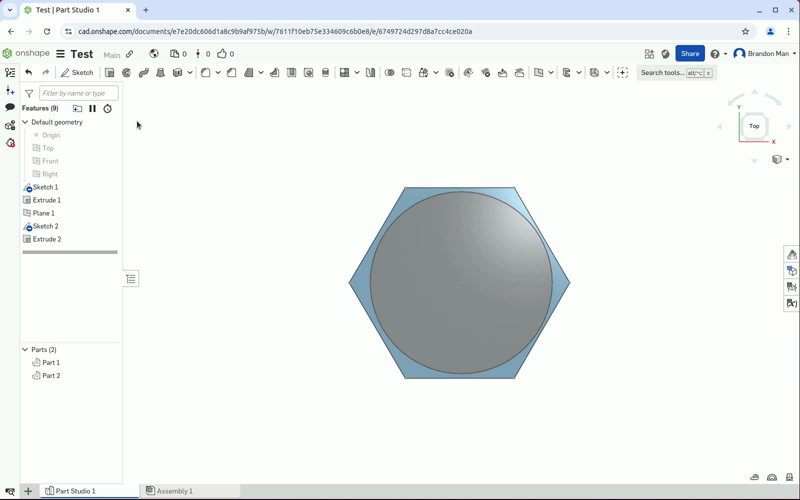
key(shift+7)
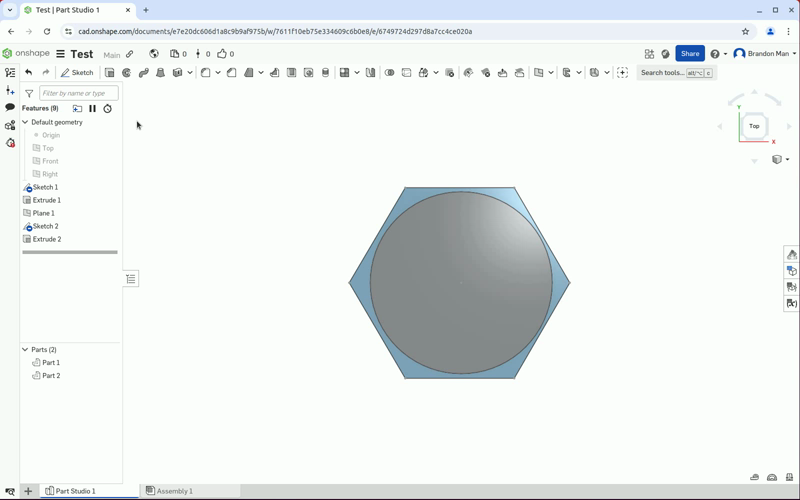
key(up, 3)
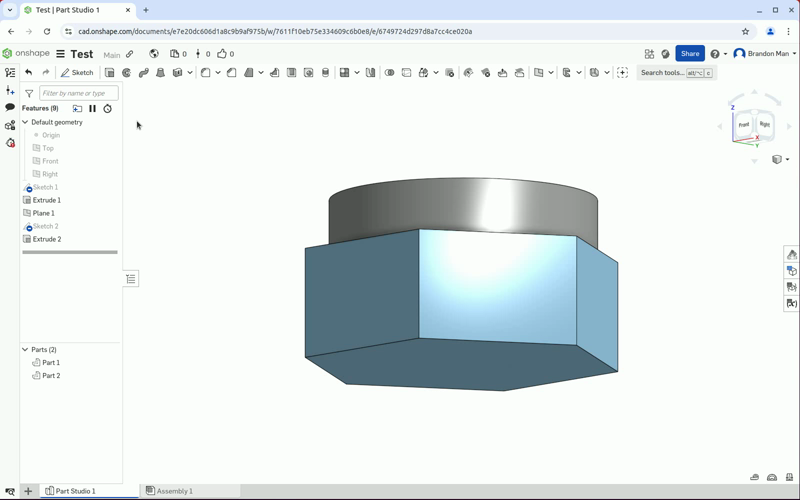
key(left, 3)
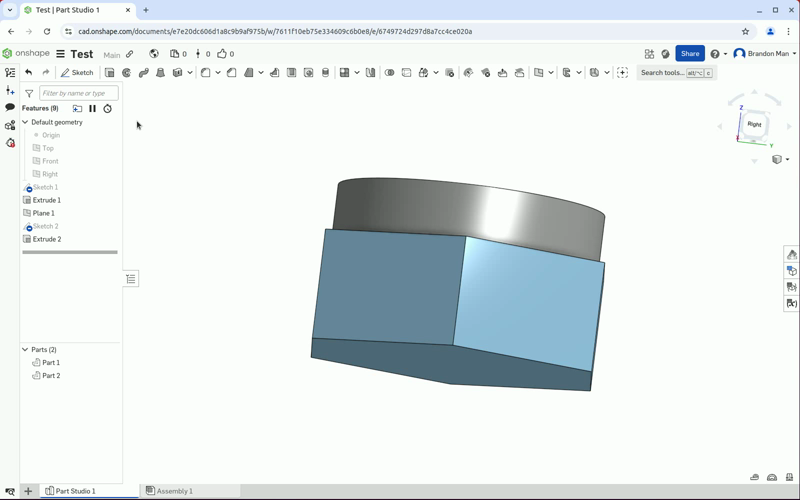
key(right, 3)
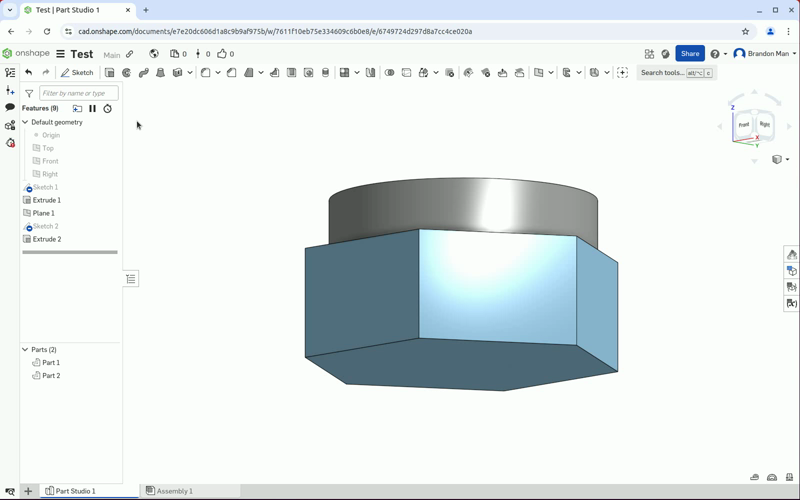
key(down, 3)
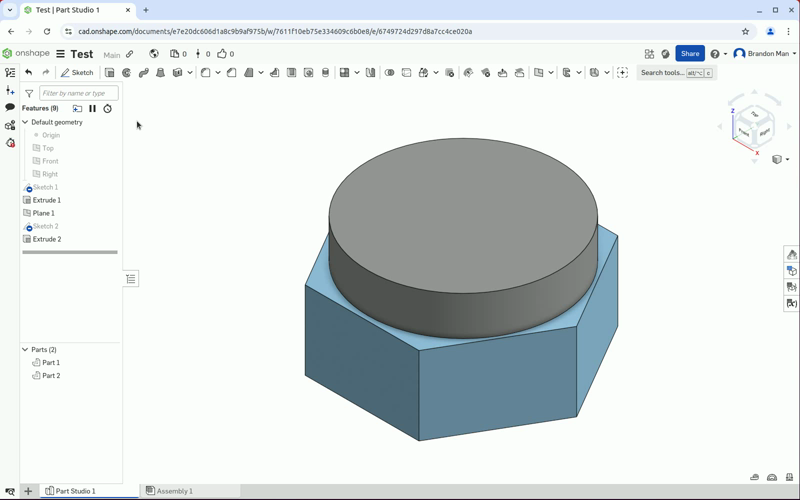
mouse_move(73, 189)
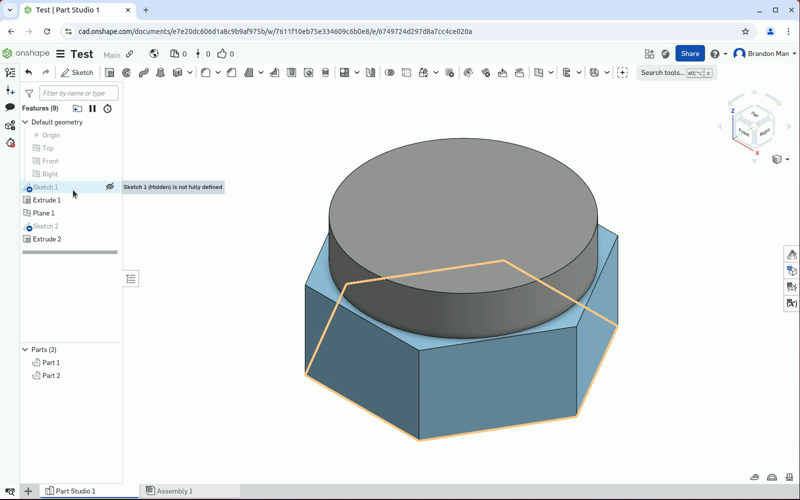
click(73, 189)